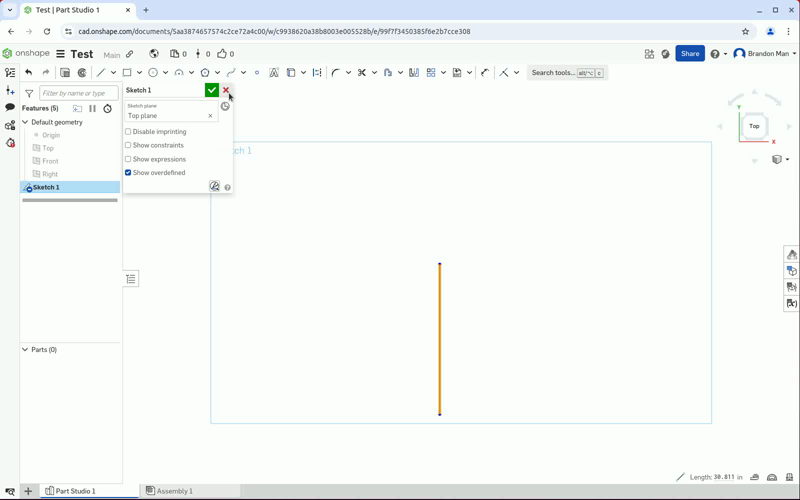
key(shift+h)
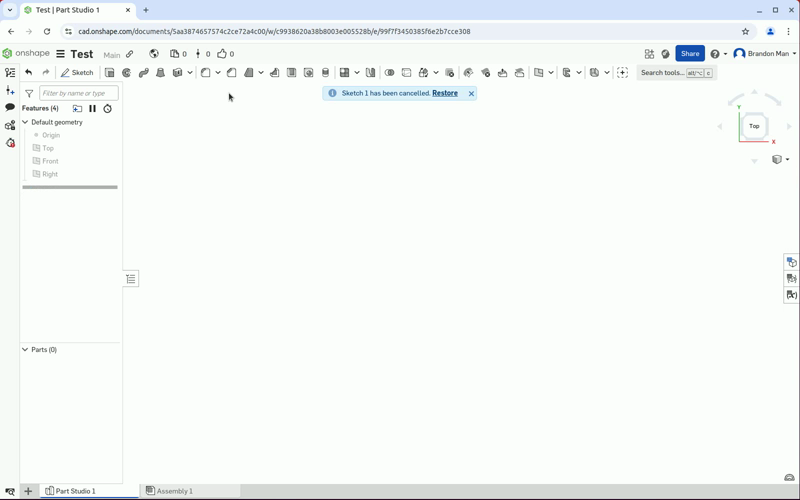
mouse_move(73, 352)
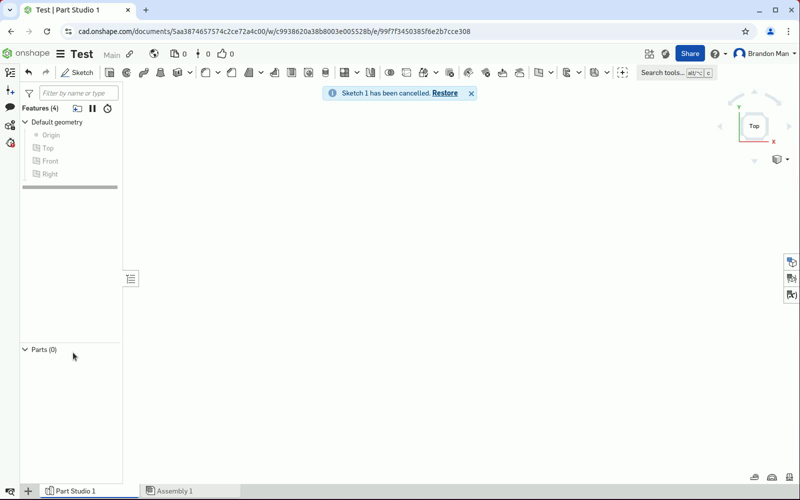
key(y)
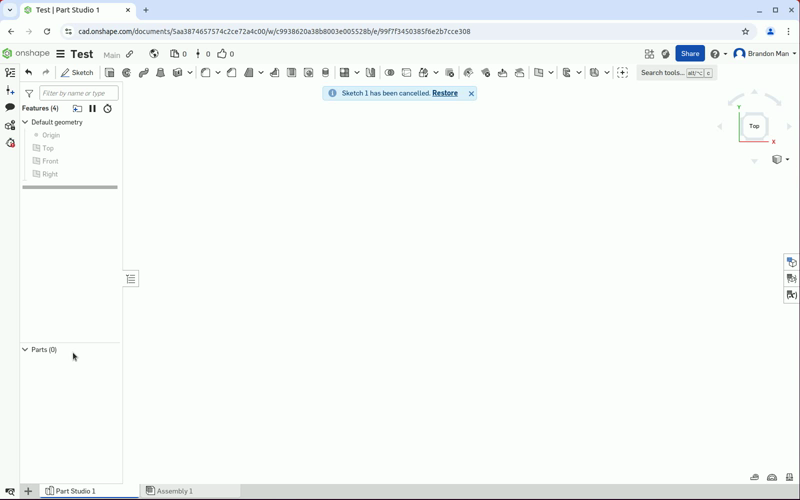
key(shift+p)
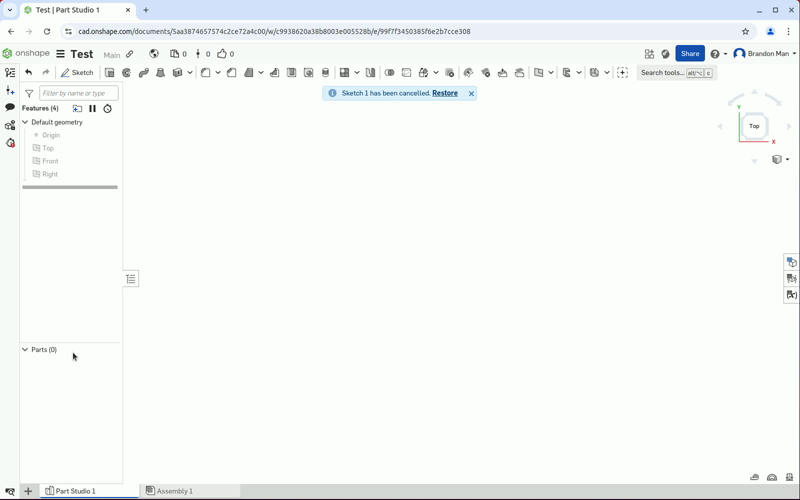
key(space)
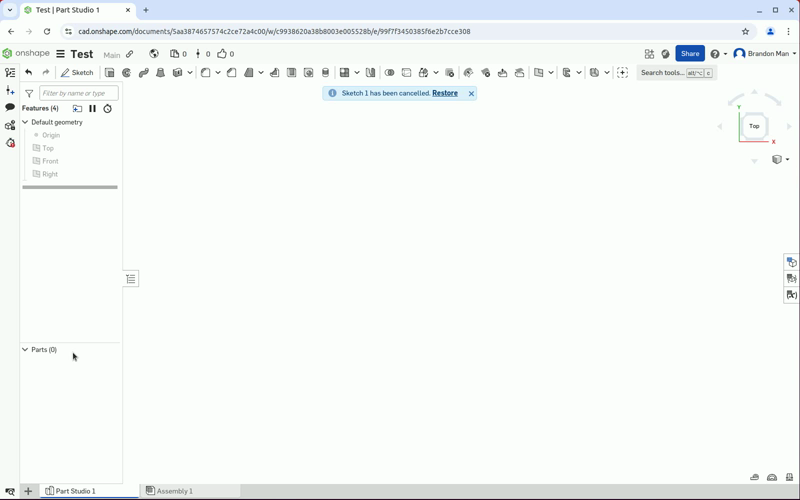
key_down(shift)
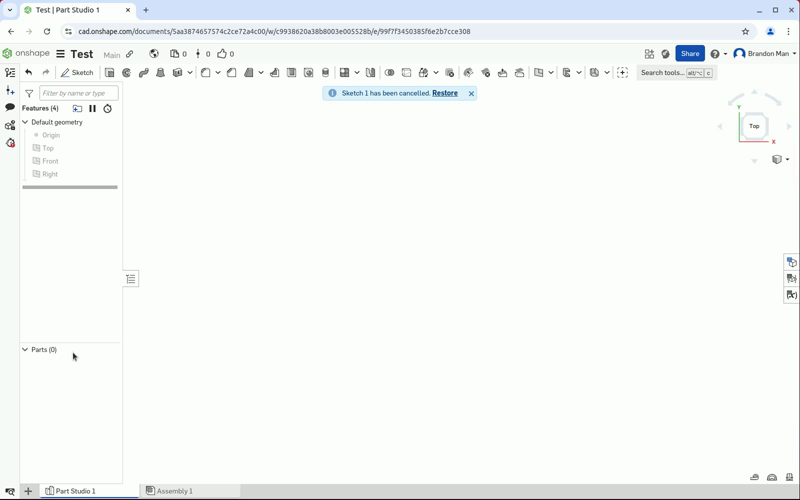
key(up)
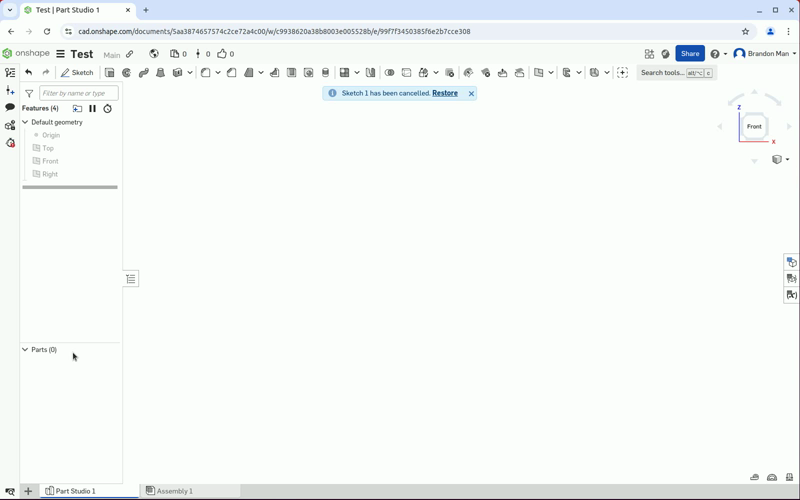
key_up(shift)
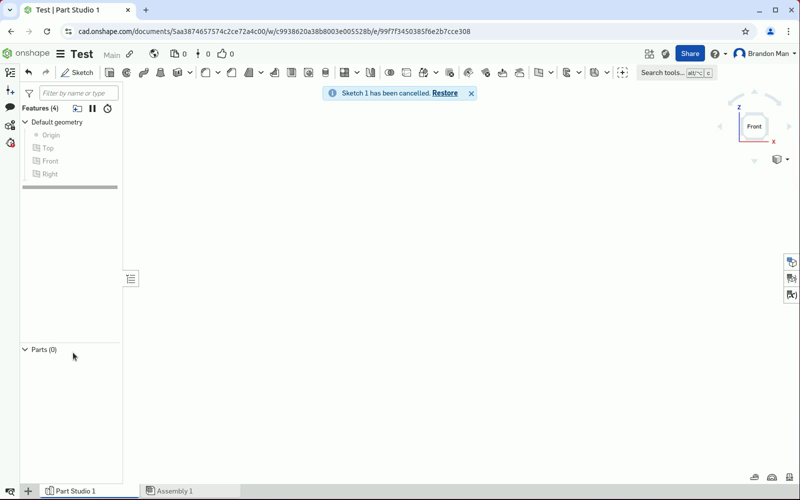
key(space)
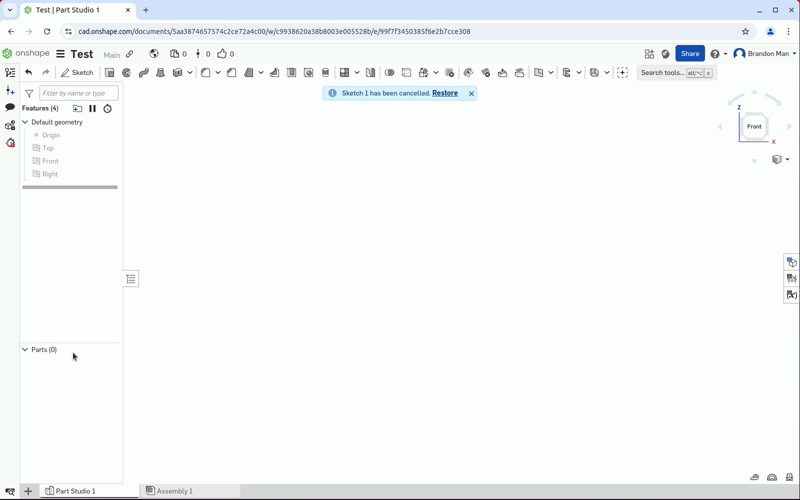
key_down(shift)
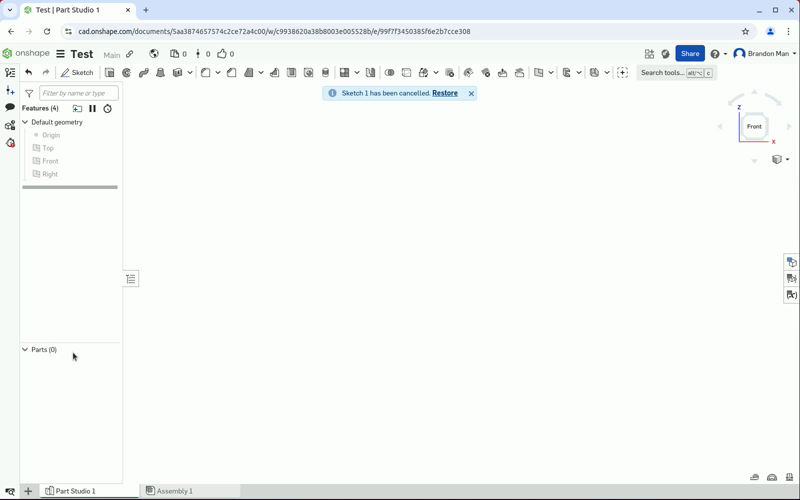
key(left)
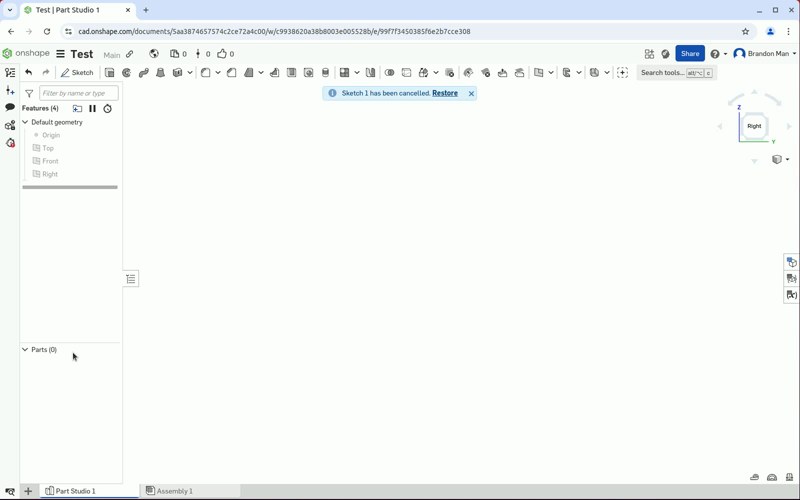
key_up(shift)
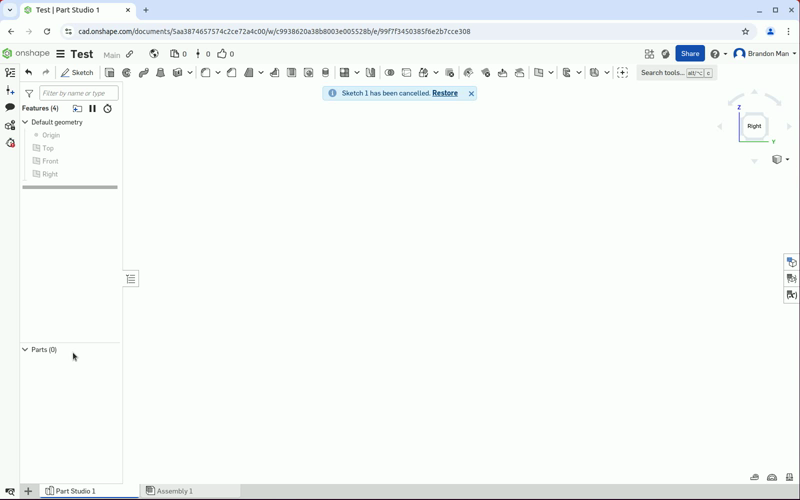
mouse_move(73, 352)
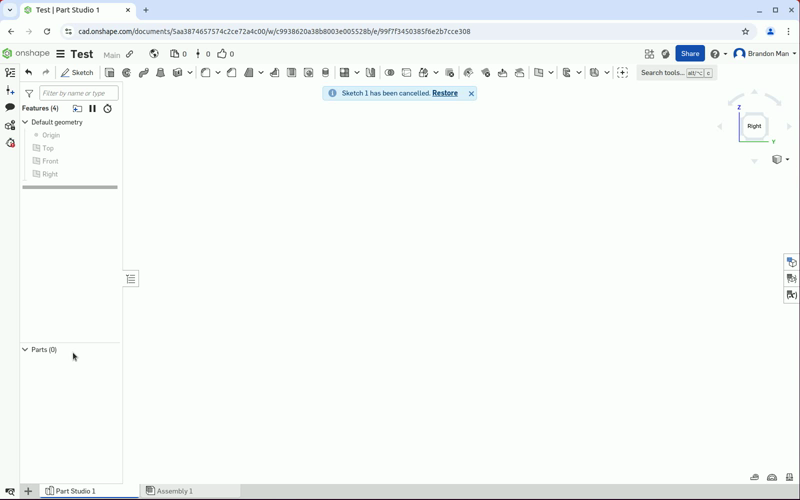
key(shift+y)
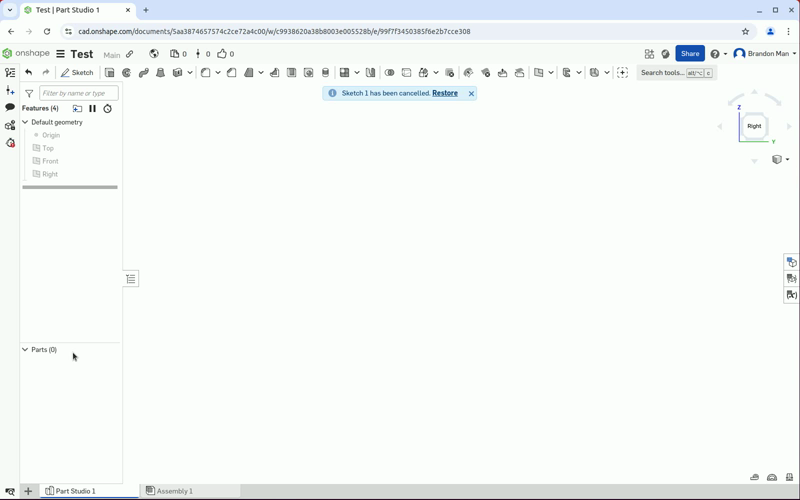
key(shift+s)
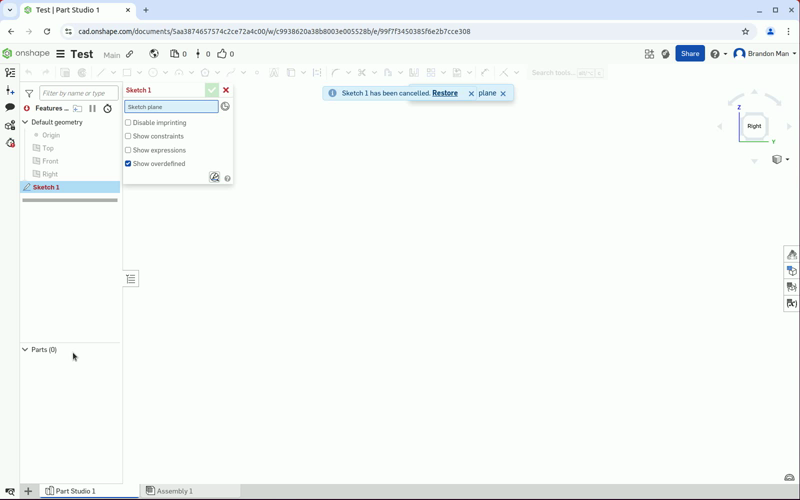
mouse_move(73, 176)
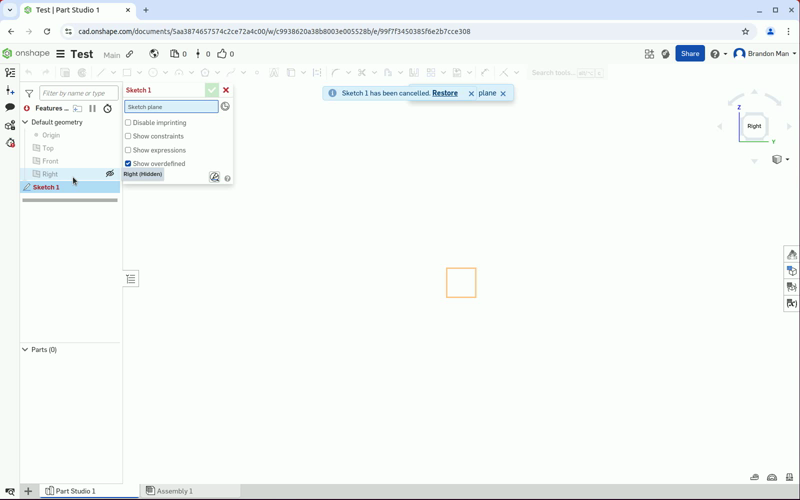
click(73, 176)
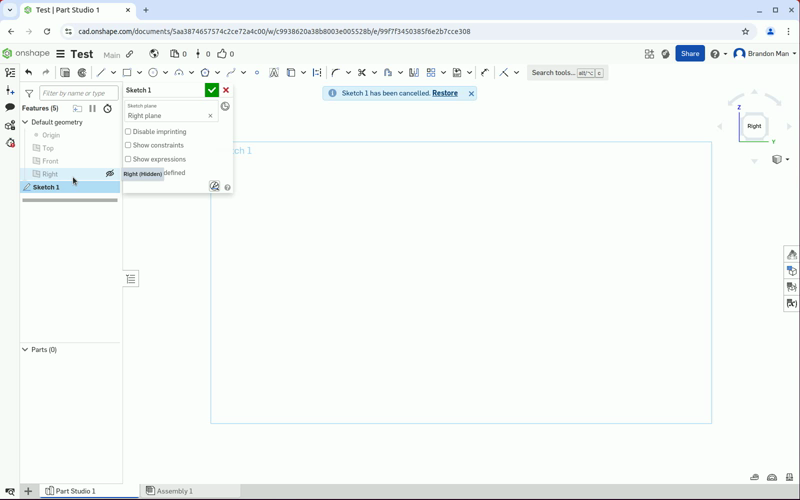
mouse_move(73, 352)
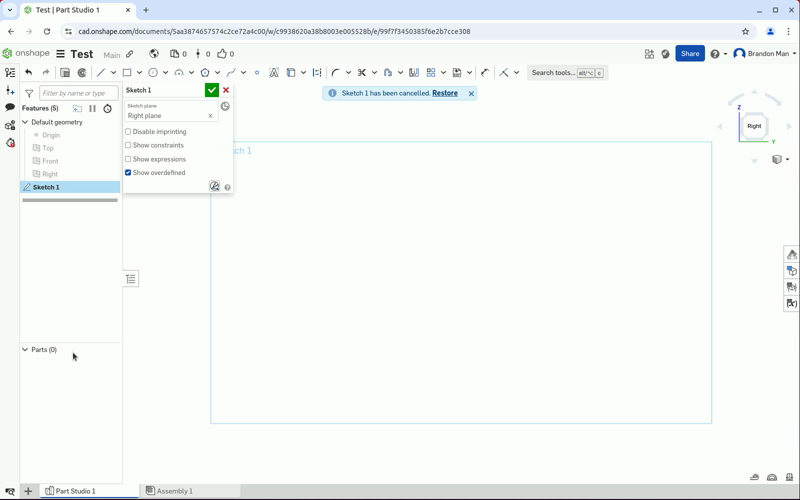
key(y)
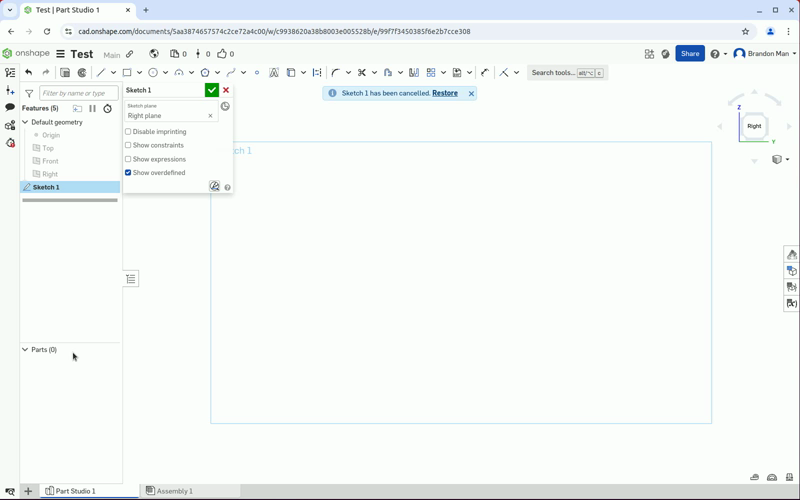
key(c)
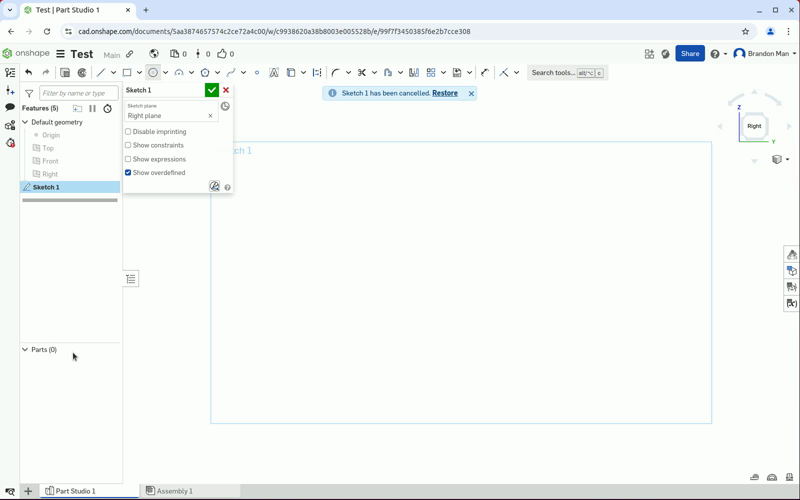
key_down(shift)
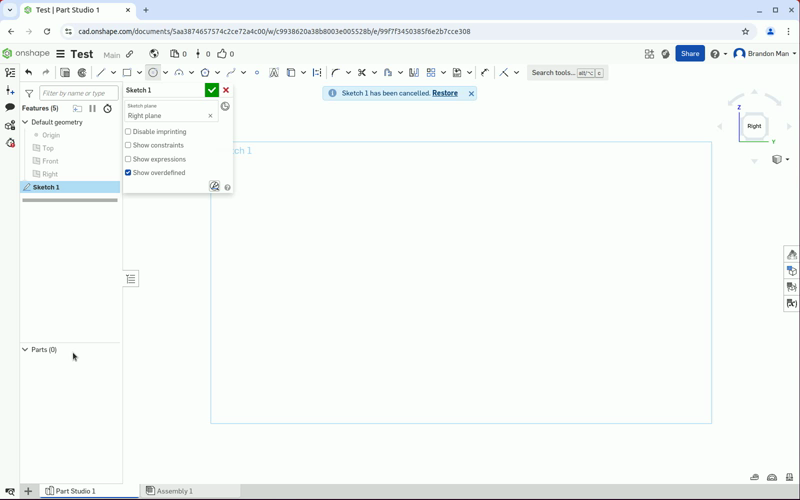
mouse_move(461, 282)
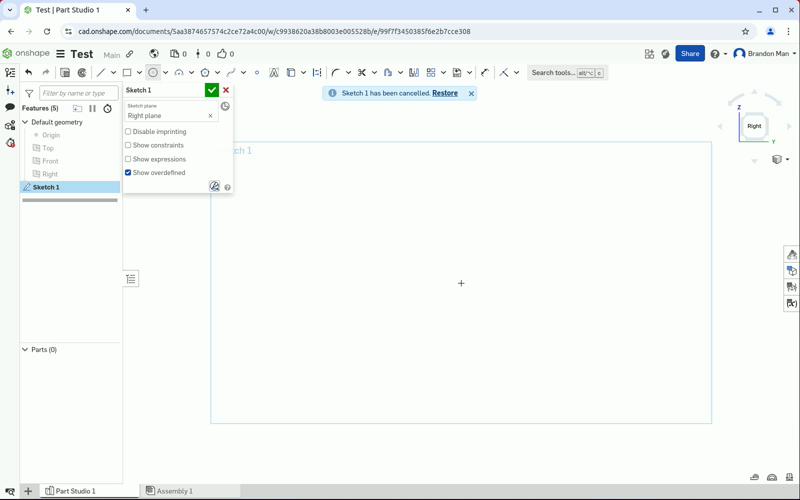
click(461, 282)
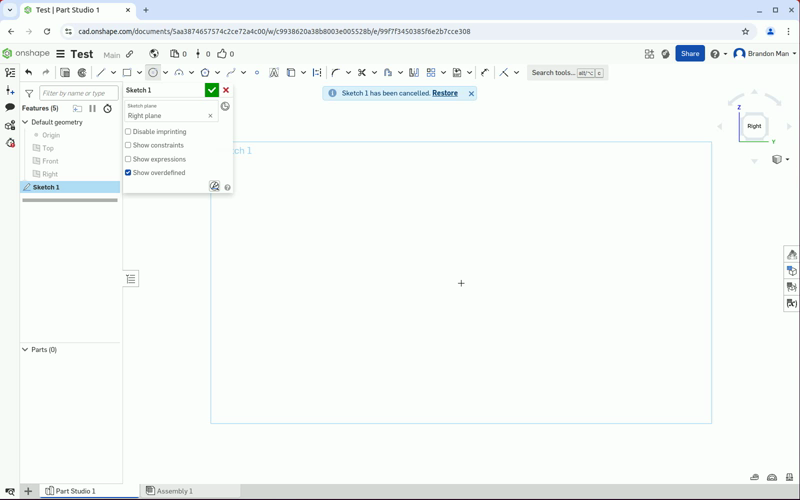
key_up(shift)
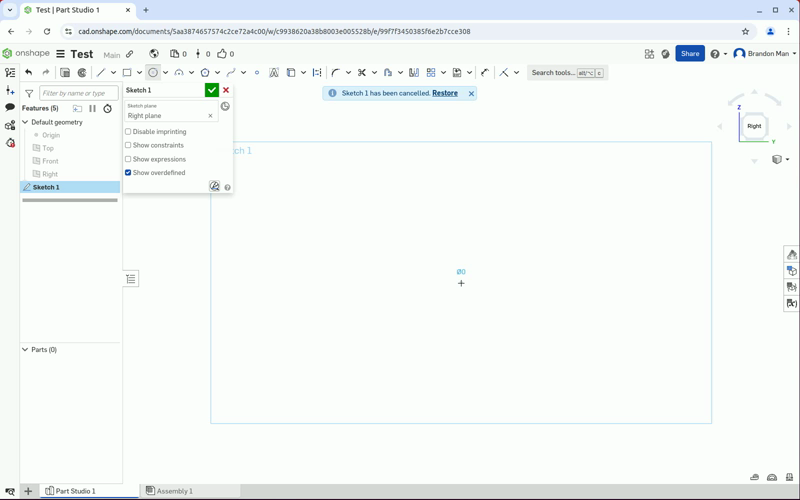
mouse_move(499, 282)
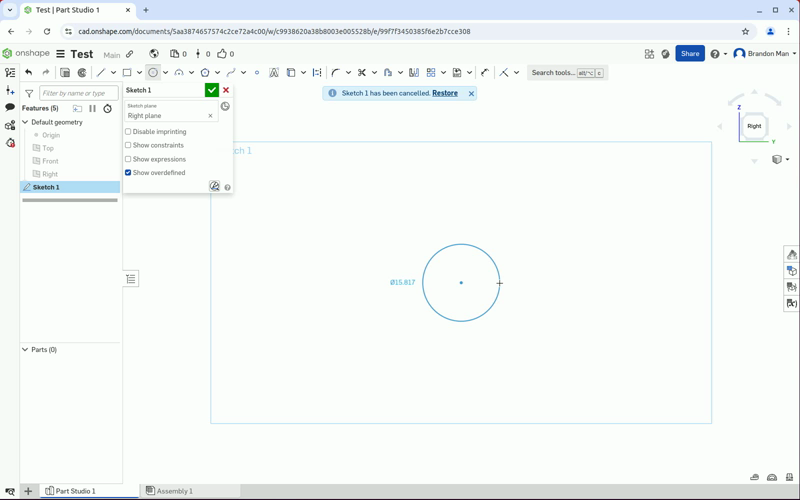
click(499, 282)
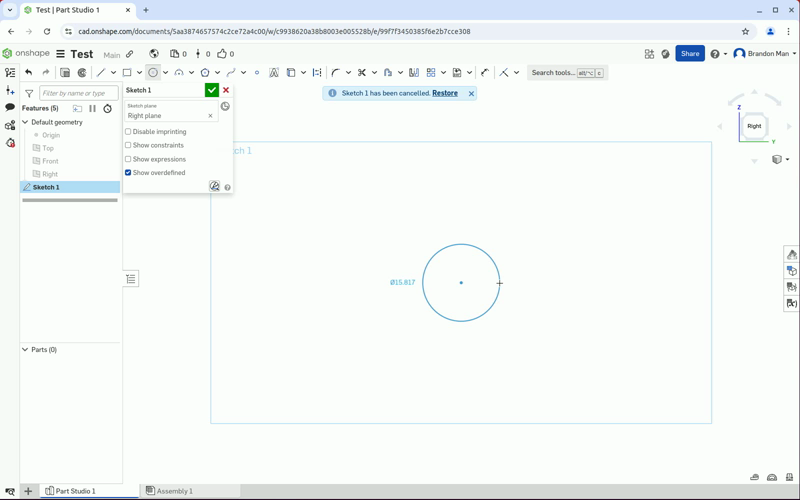
key(esc)
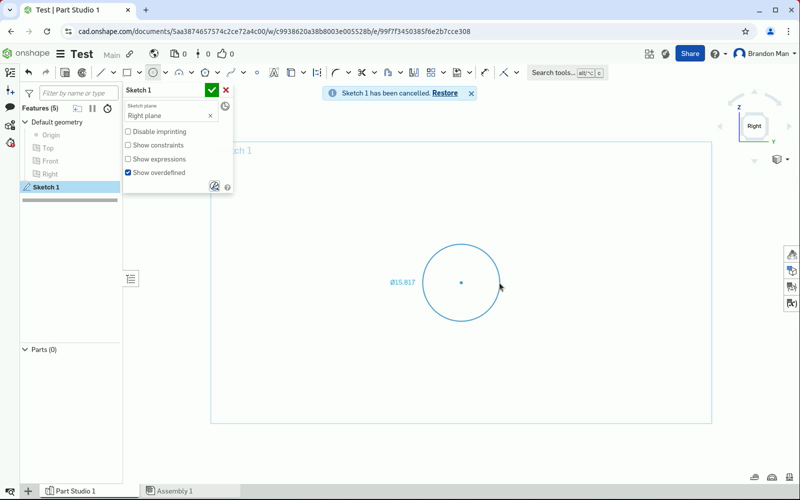
key(c)
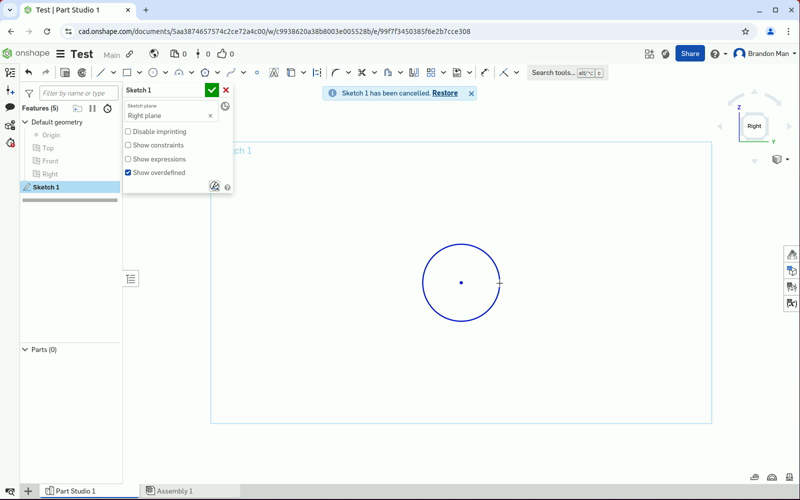
key_down(shift)
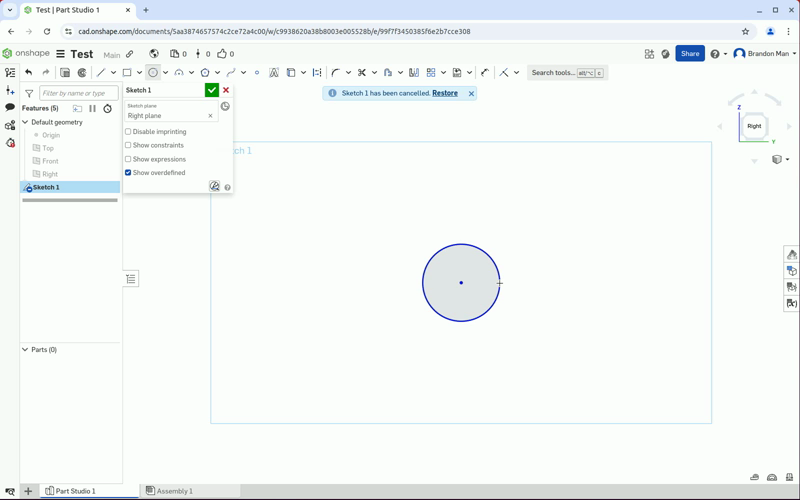
mouse_move(461, 282)
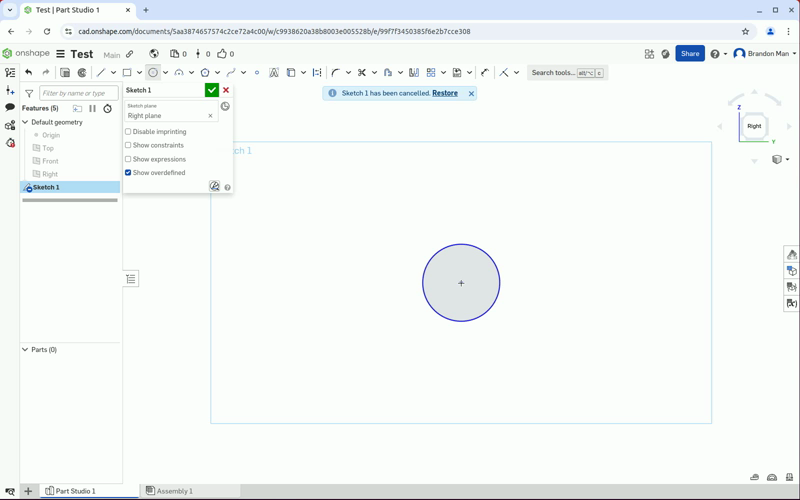
click(461, 282)
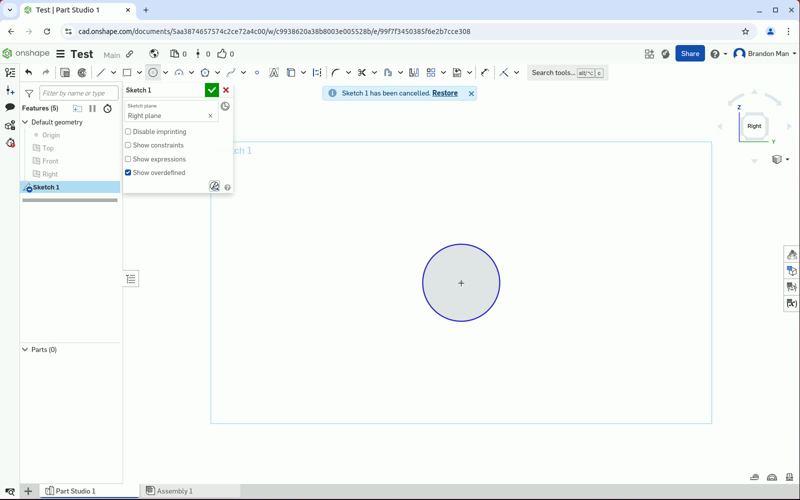
key_up(shift)
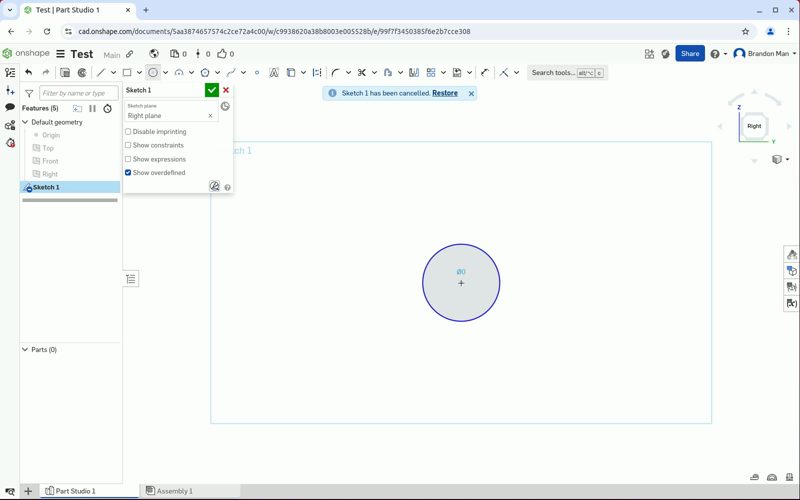
mouse_move(472, 282)
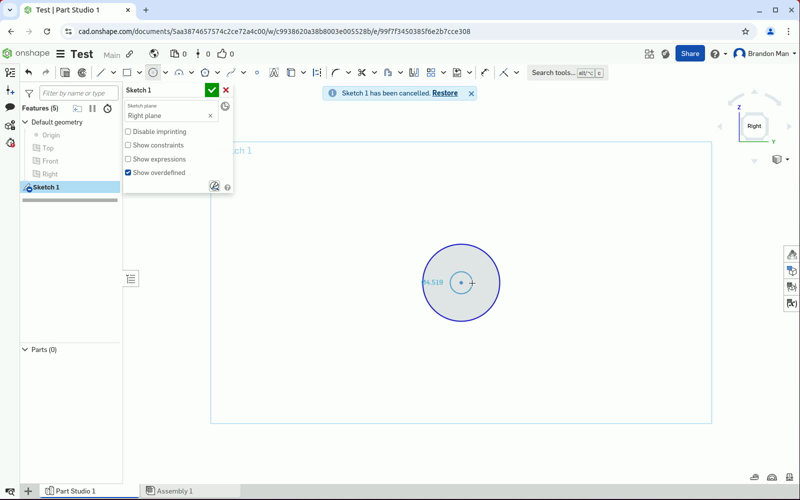
click(472, 282)
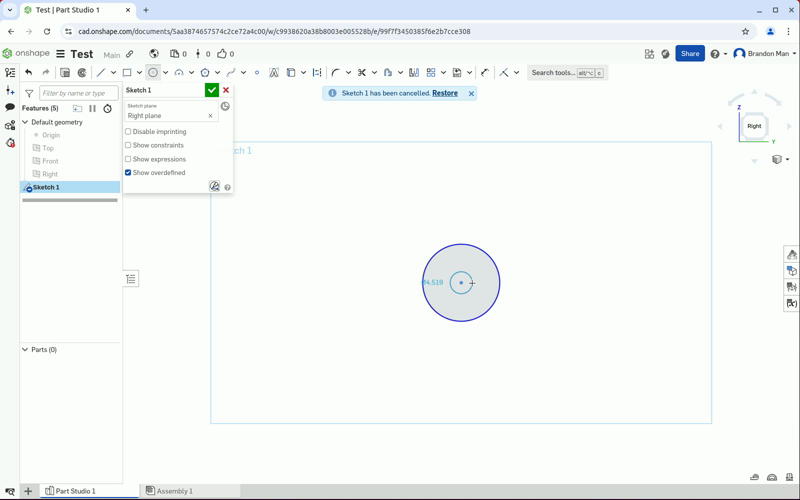
key(esc)
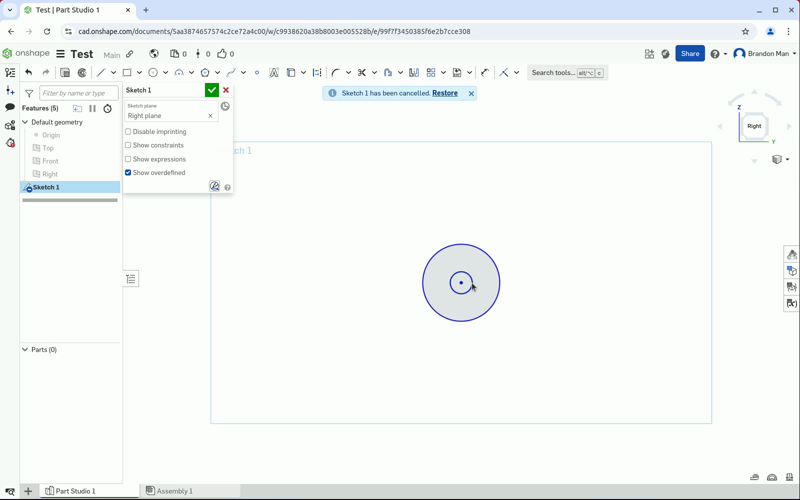
mouse_move(478, 289)
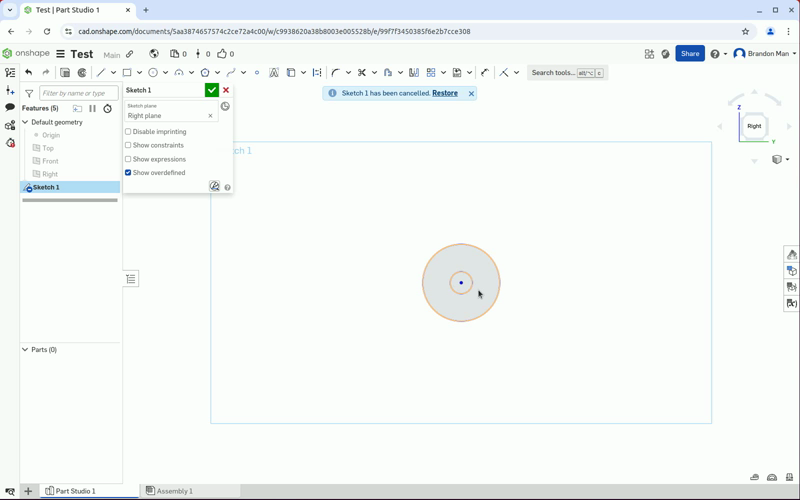
click(478, 289)
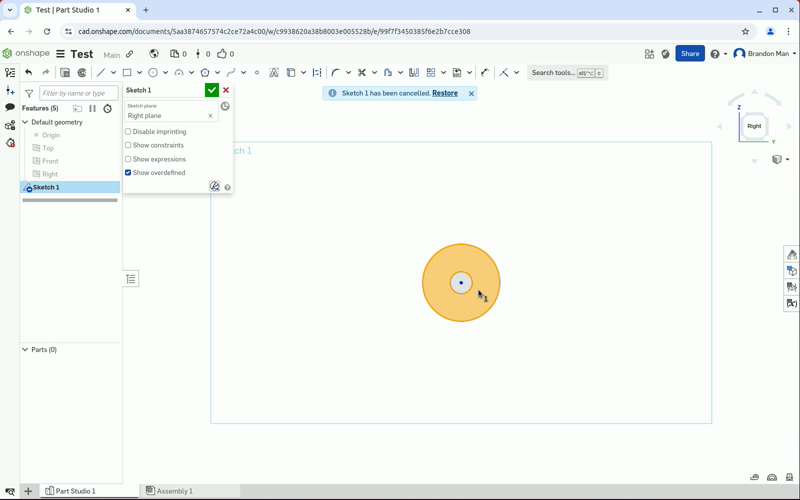
mouse_move(73, 352)
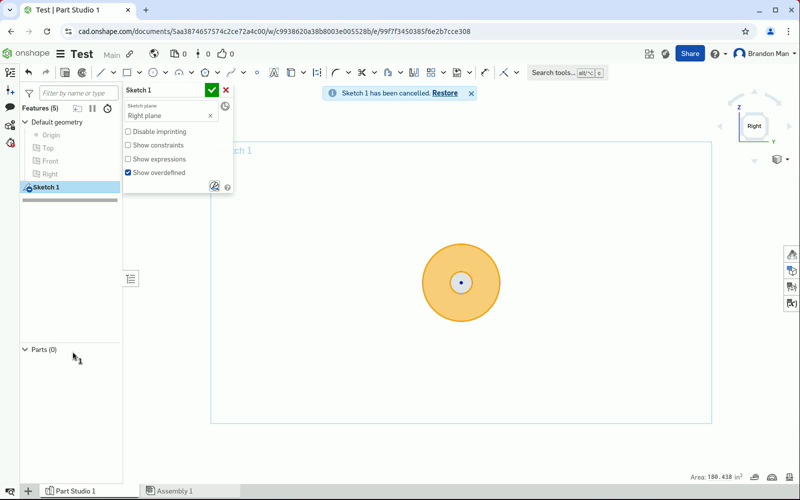
key(shift+y)
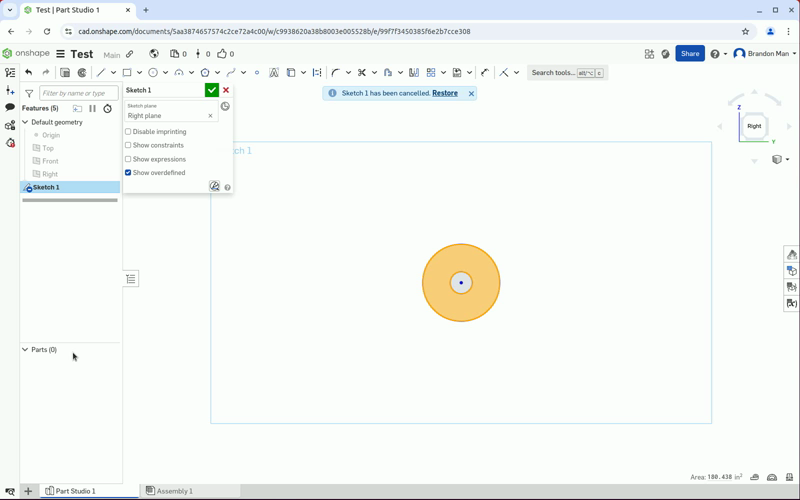
key(shift+e)
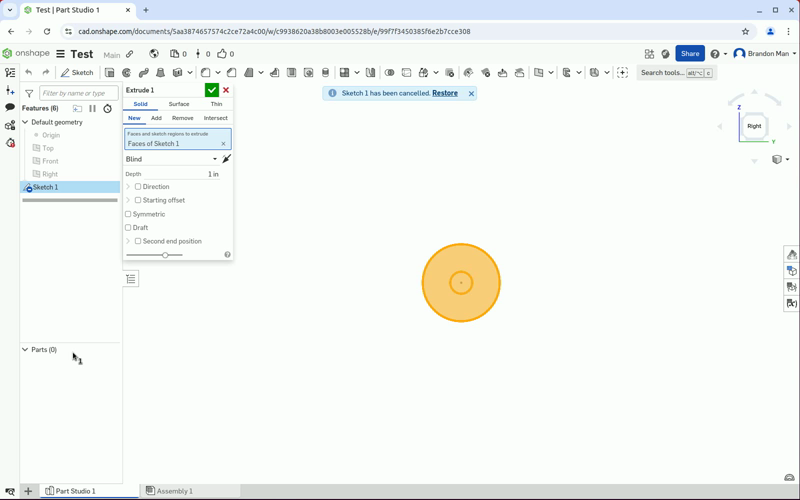
mouse_move(143, 106)
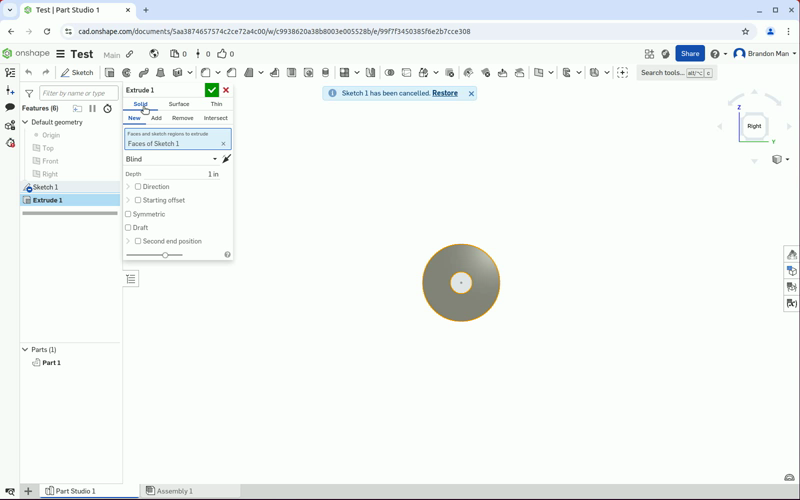
click(143, 106)
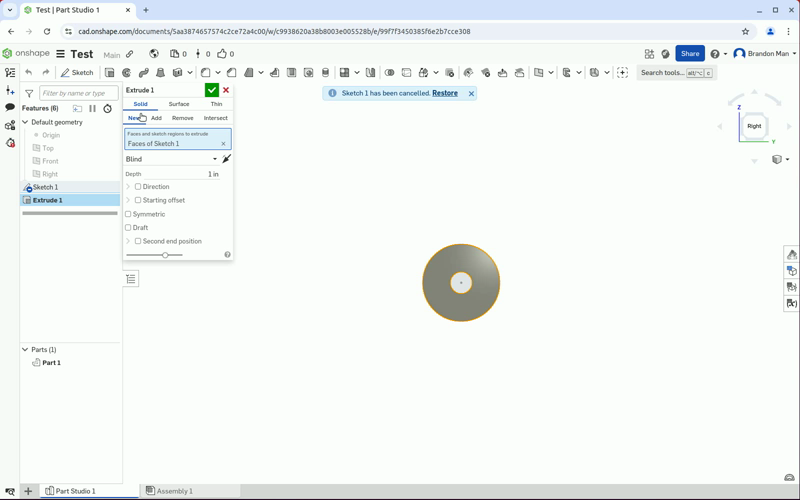
mouse_move(137, 120)
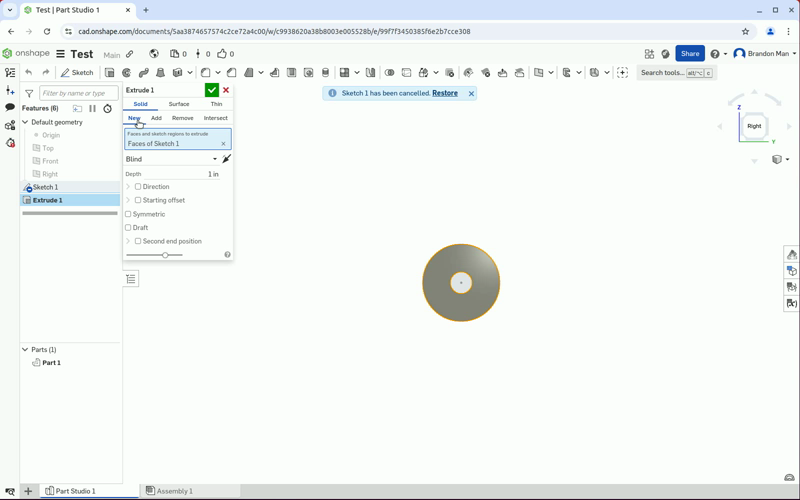
click(137, 120)
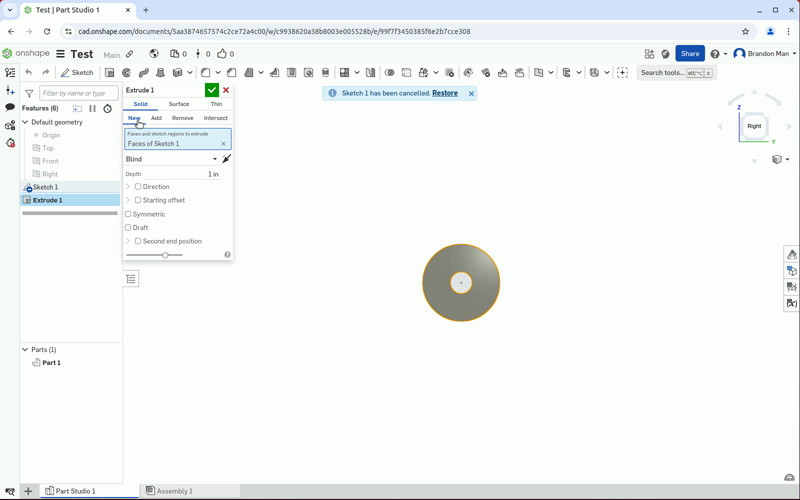
key(tab, 4)
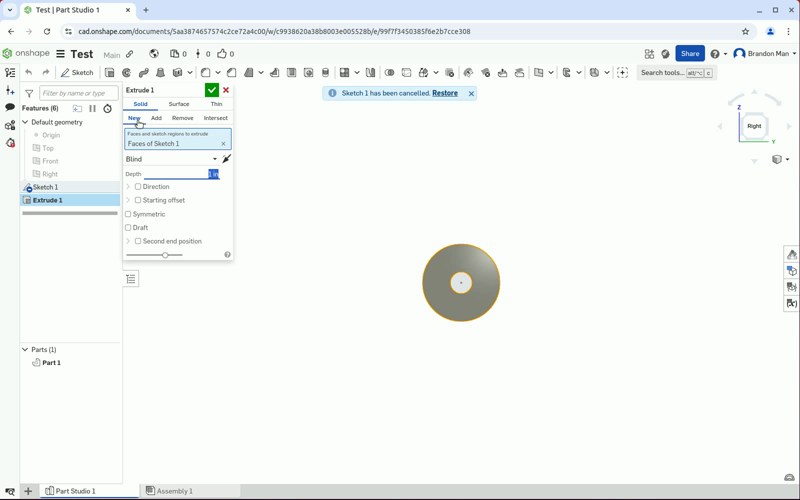
text(23.108)
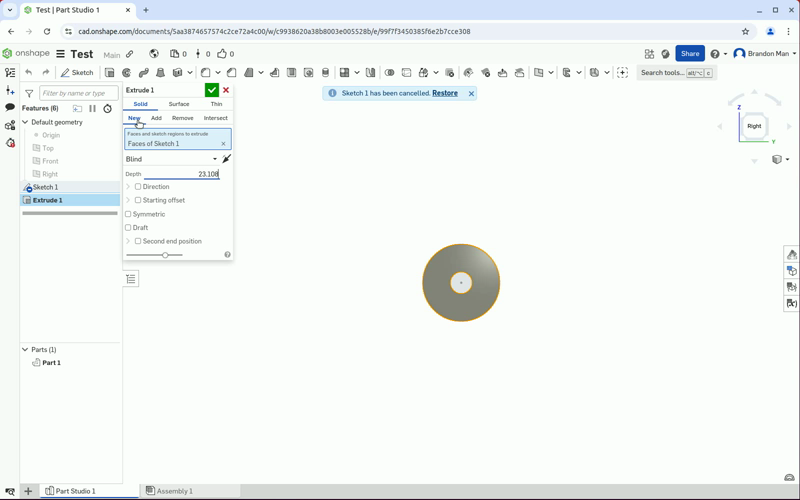
key(enter)
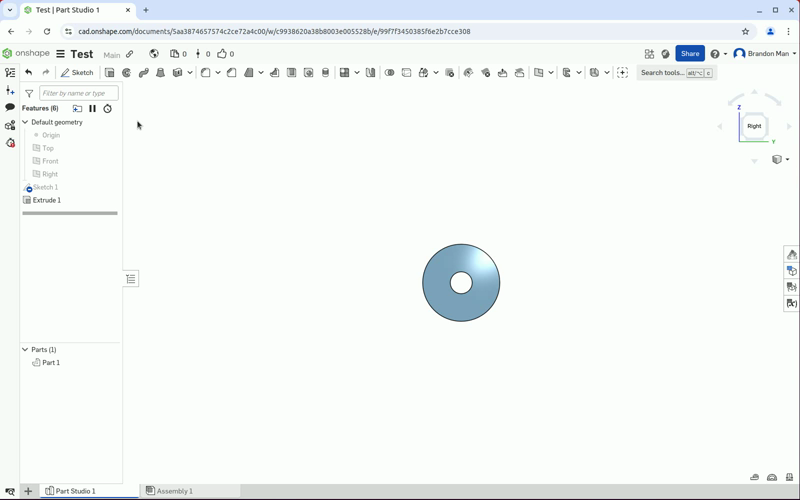
key(shift+h)
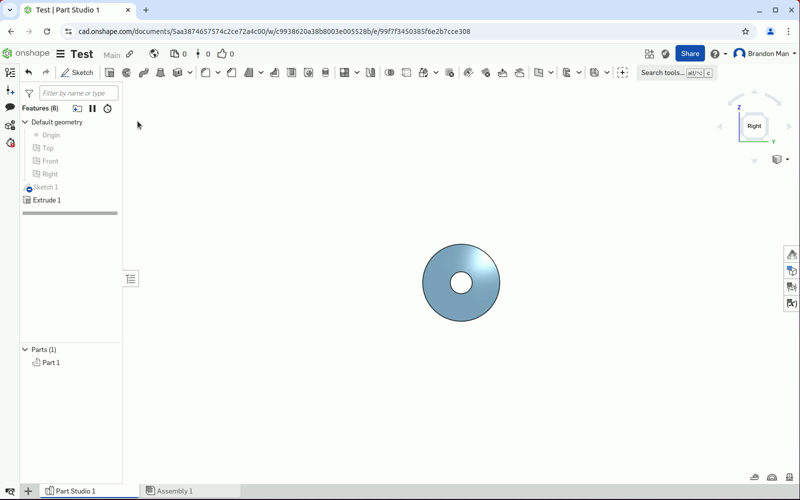
key(shift+h)
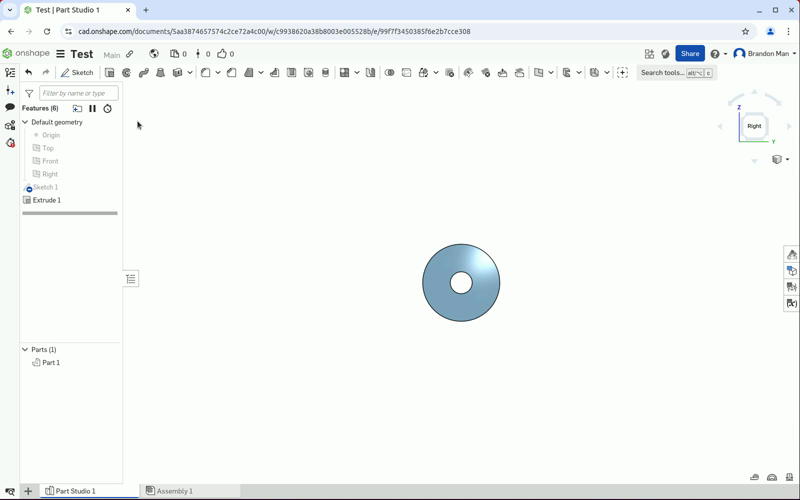
mouse_move(73, 189)
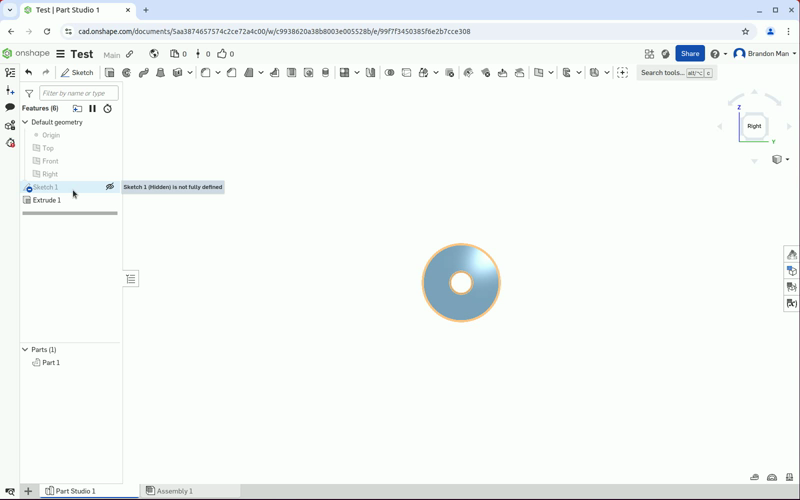
click(73, 189)
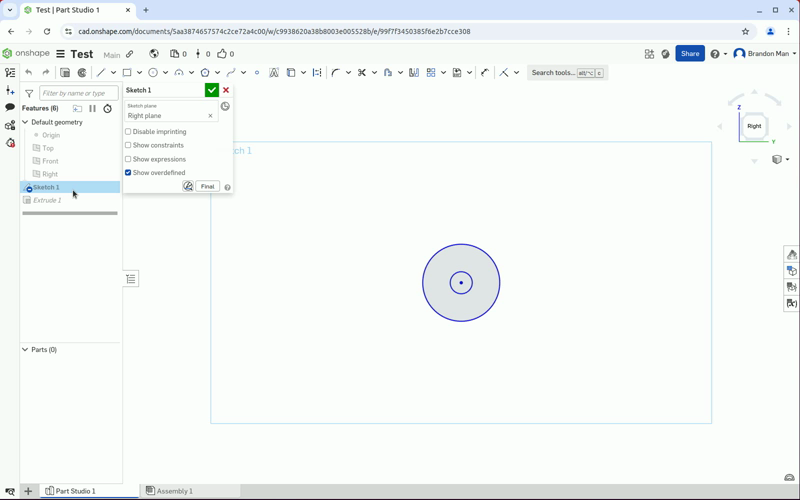
mouse_move(229, 92)
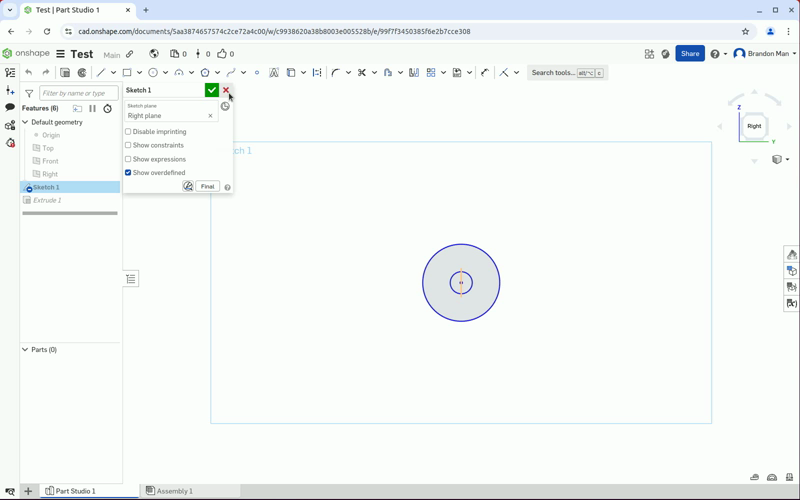
click(229, 92)
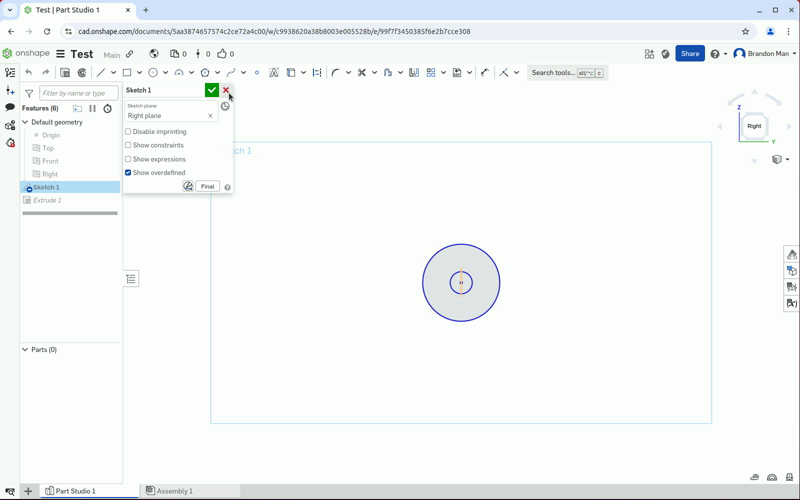
key(shift+s)
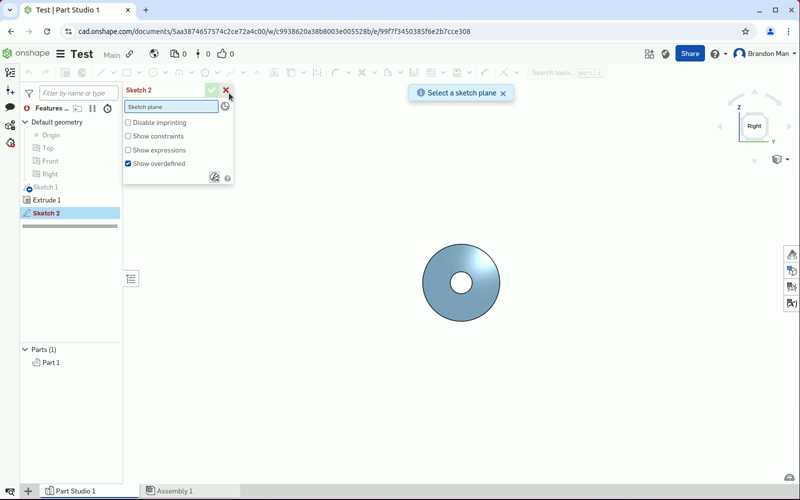
mouse_move(73, 176)
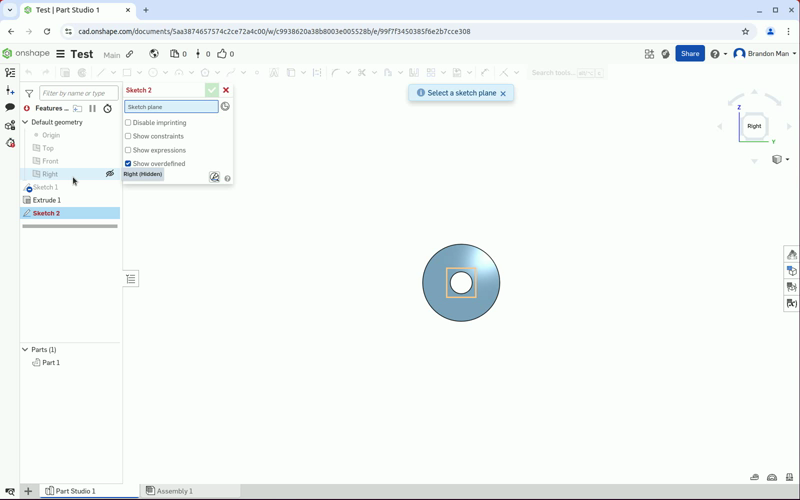
click(73, 176)
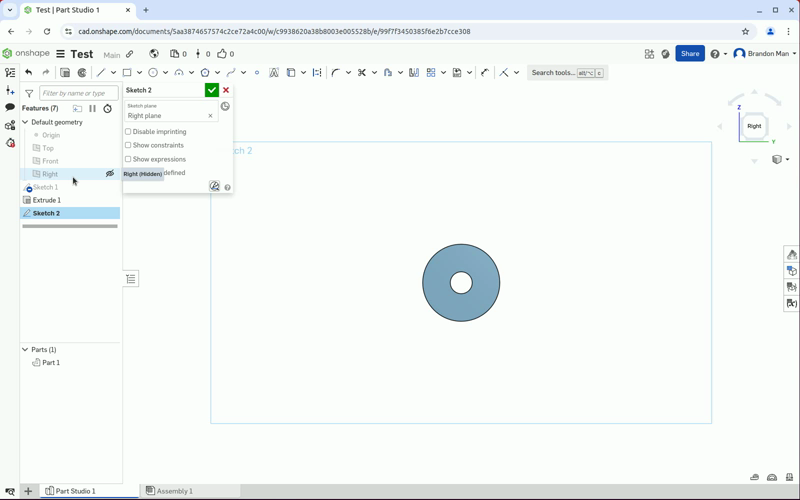
mouse_move(73, 352)
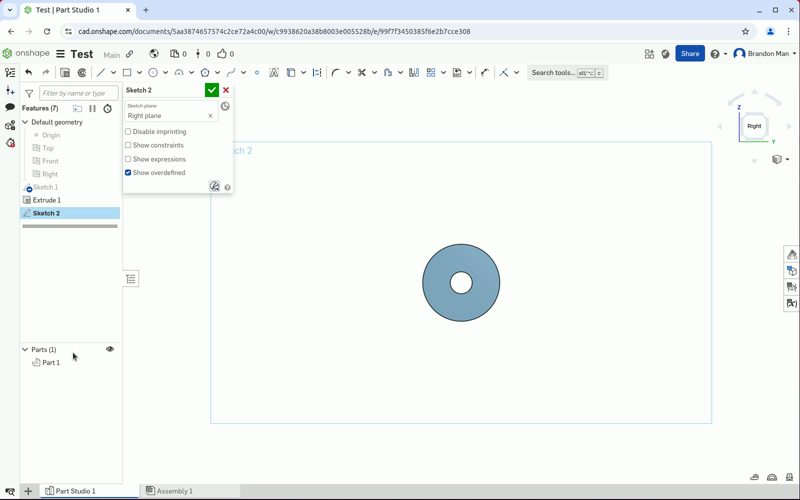
key(y)
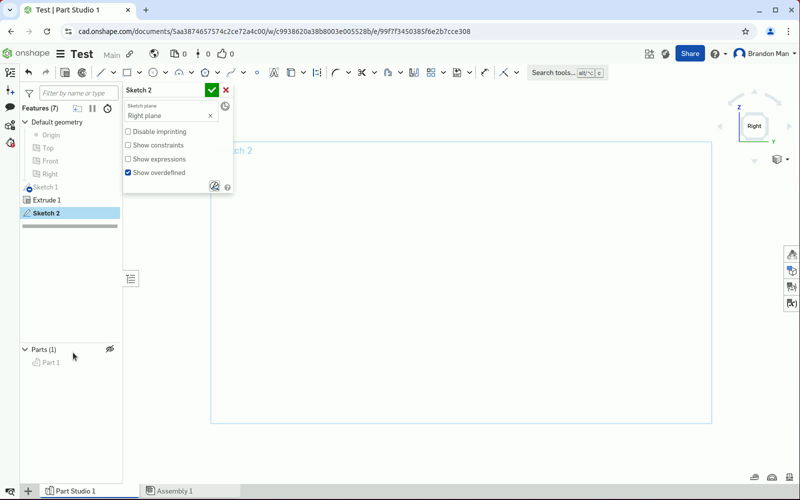
key(c)
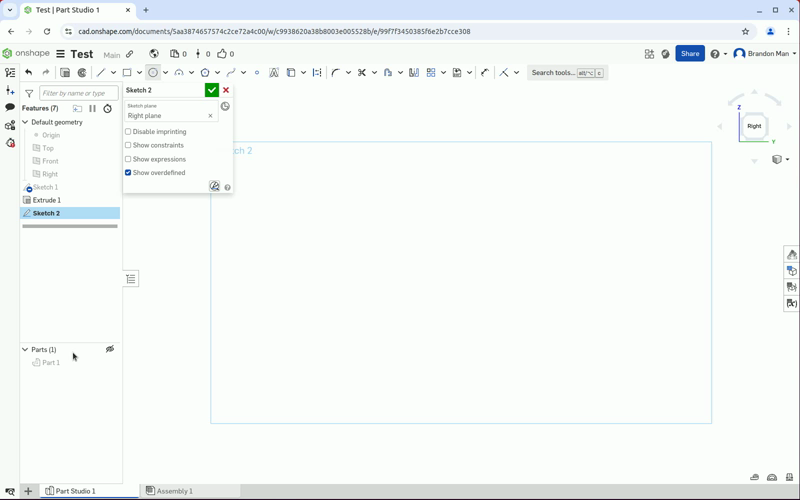
key_down(shift)
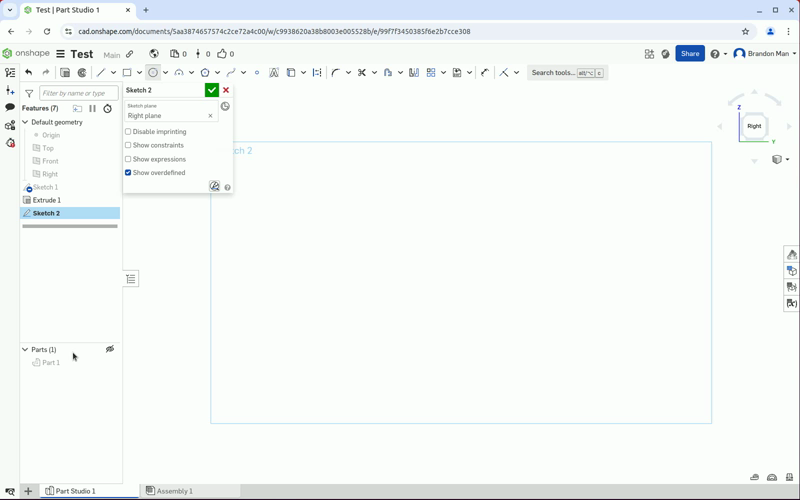
mouse_move(460, 282)
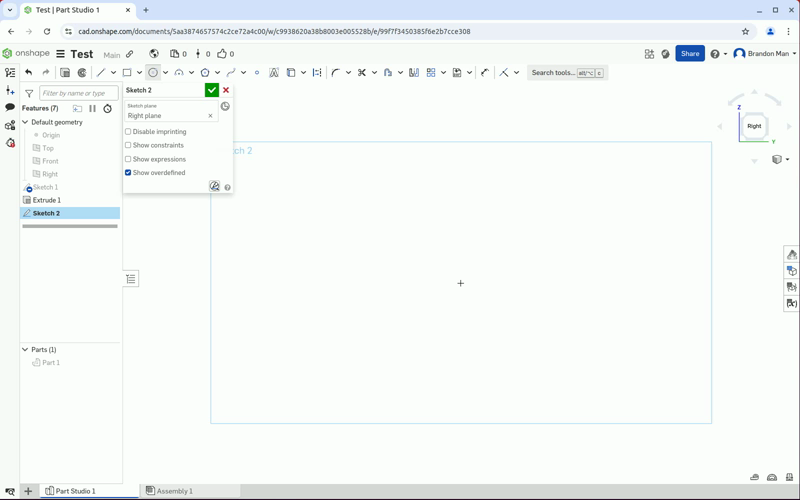
click(460, 282)
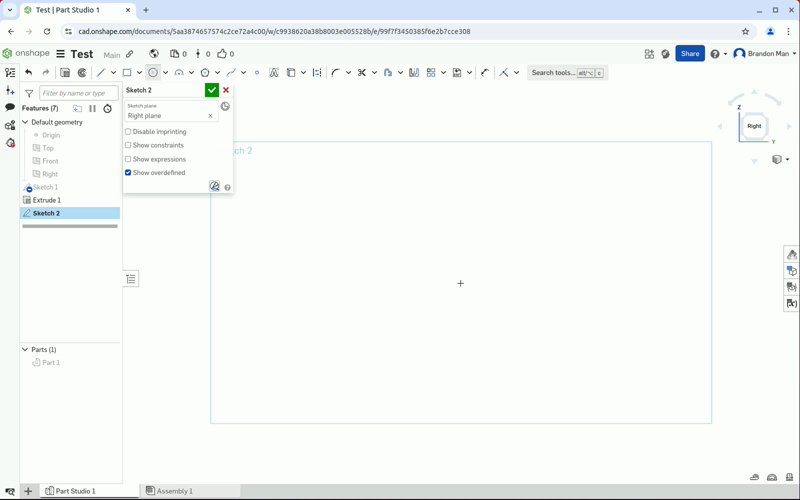
key_up(shift)
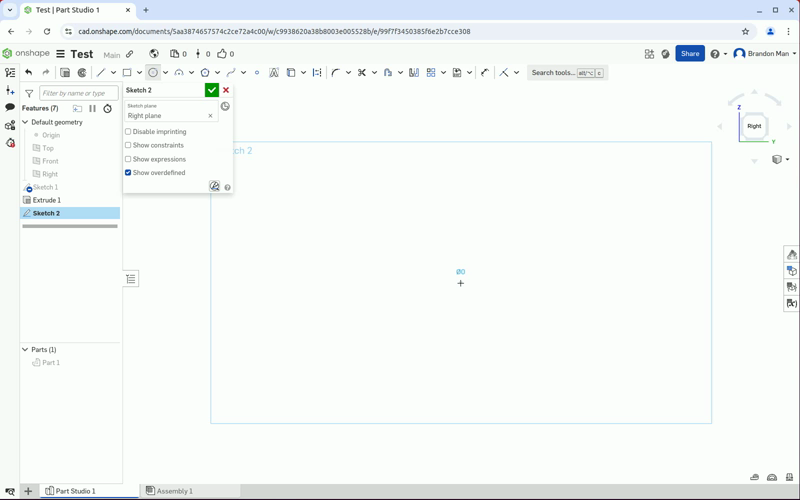
mouse_move(472, 282)
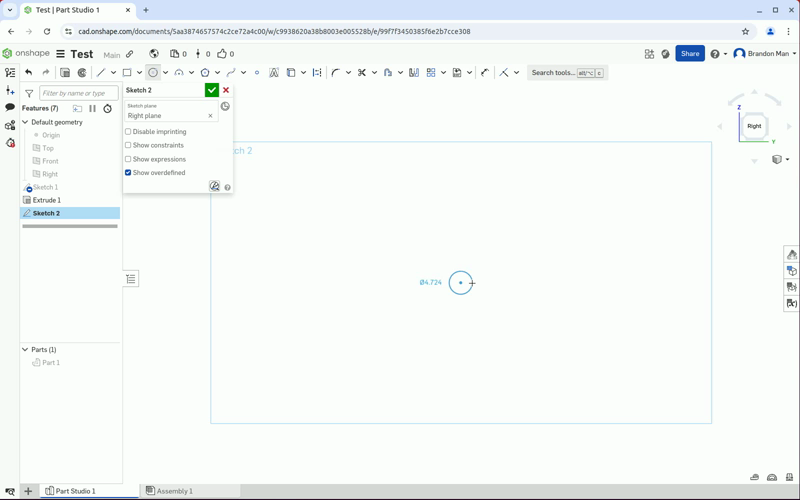
click(472, 282)
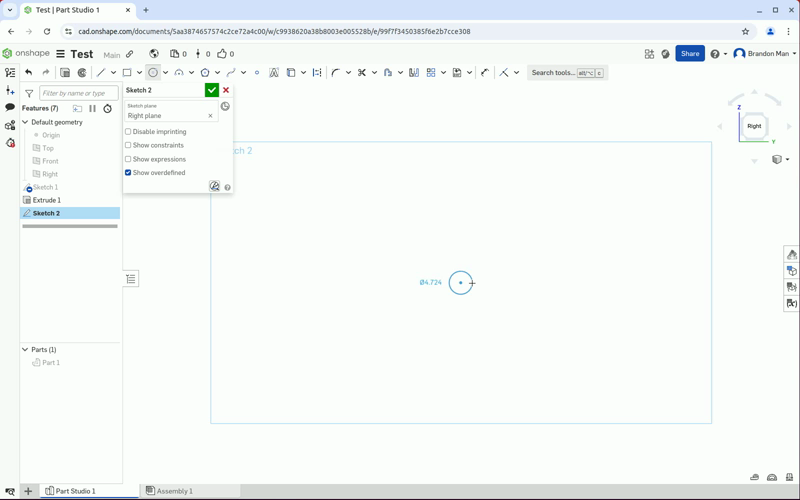
key(esc)
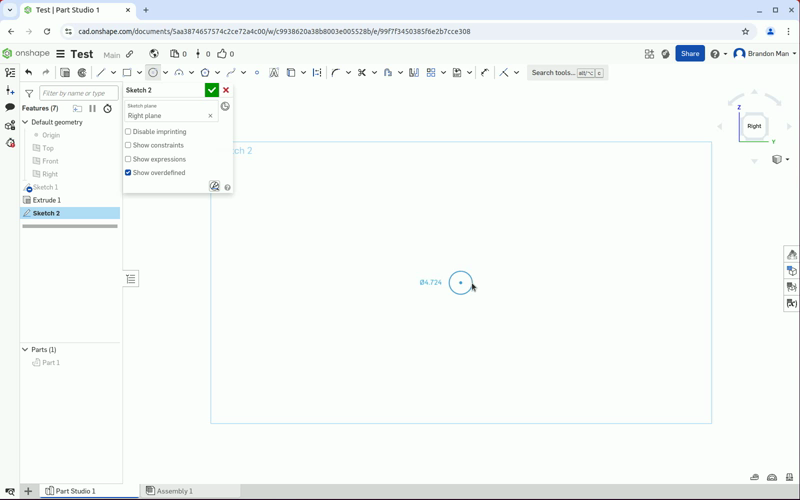
mouse_move(458, 289)
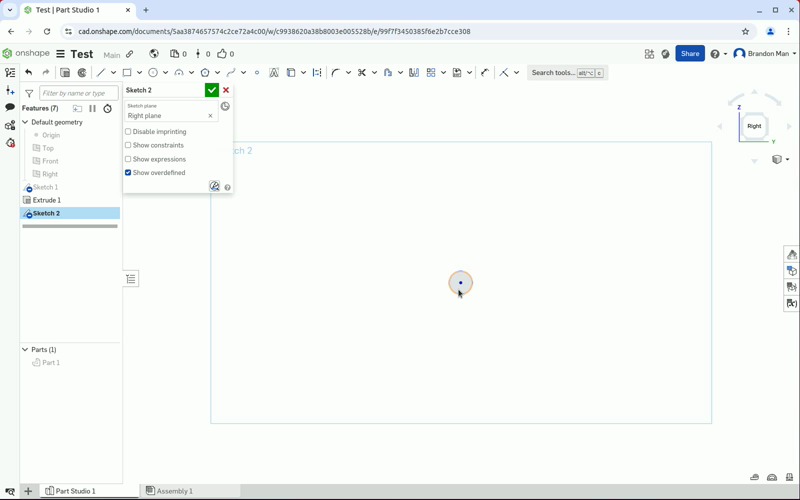
scroll(6)
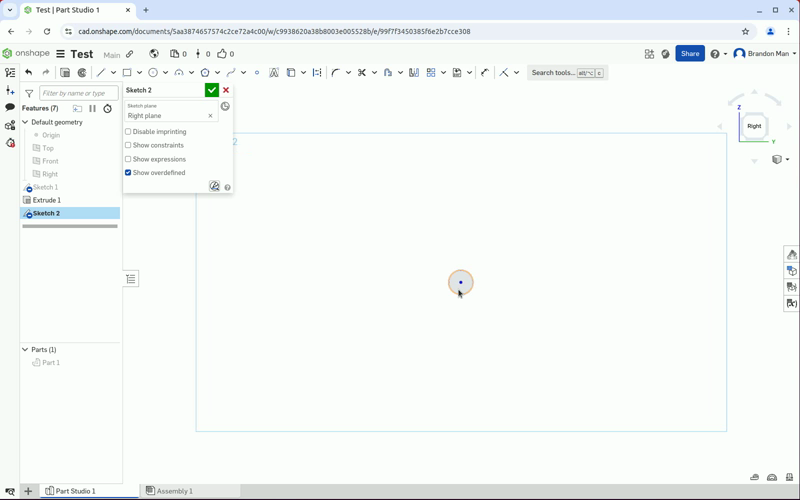
scroll(6)
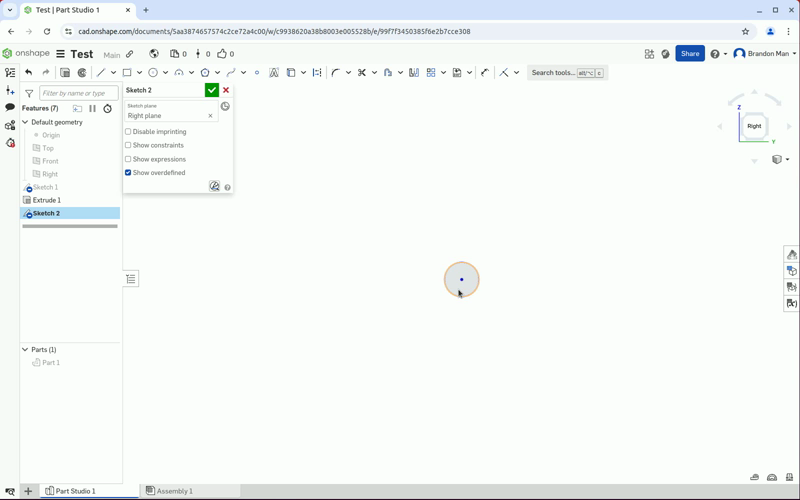
scroll(6)
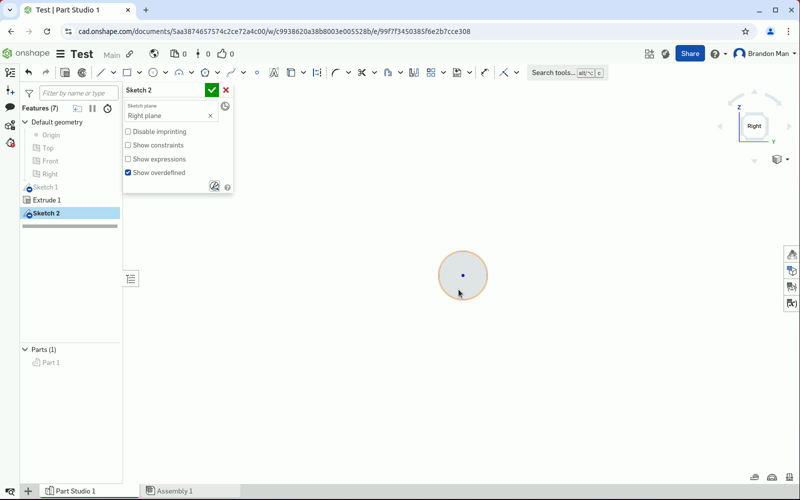
scroll(6)
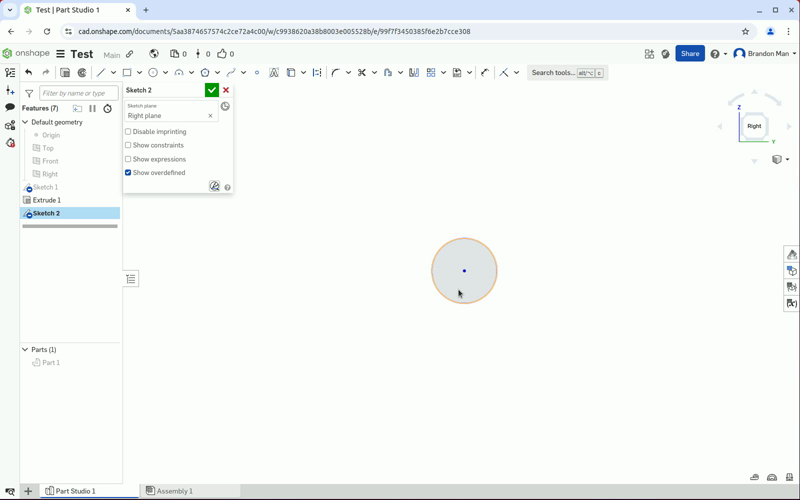
scroll(6)
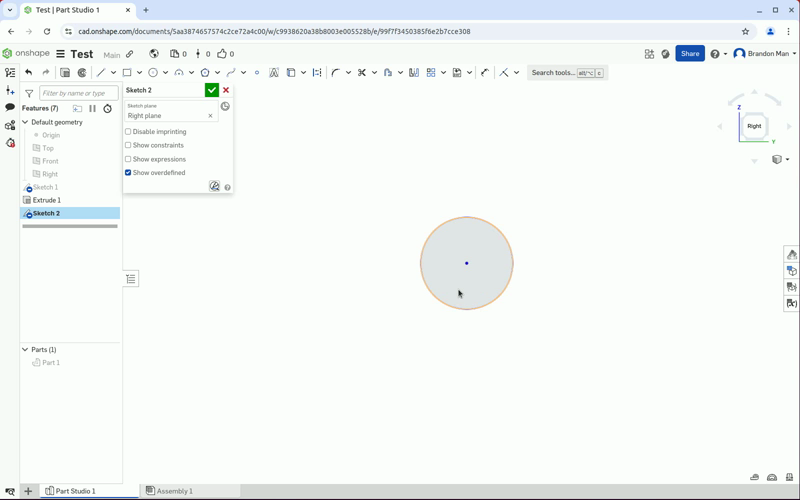
scroll(6)
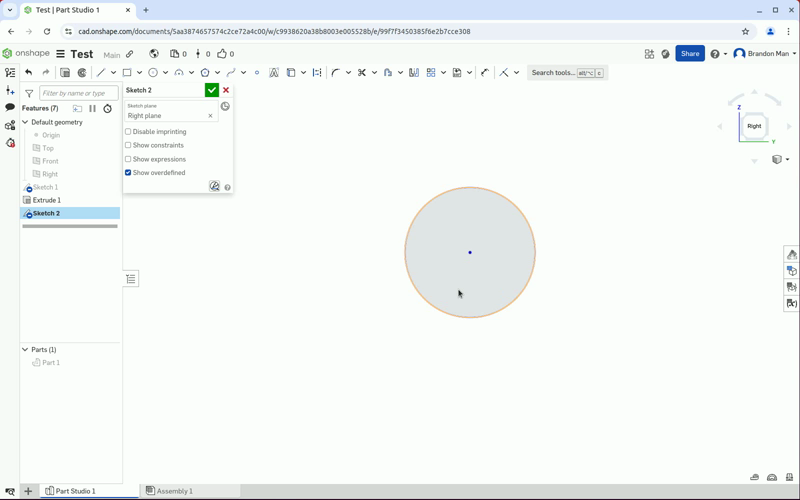
scroll(6)
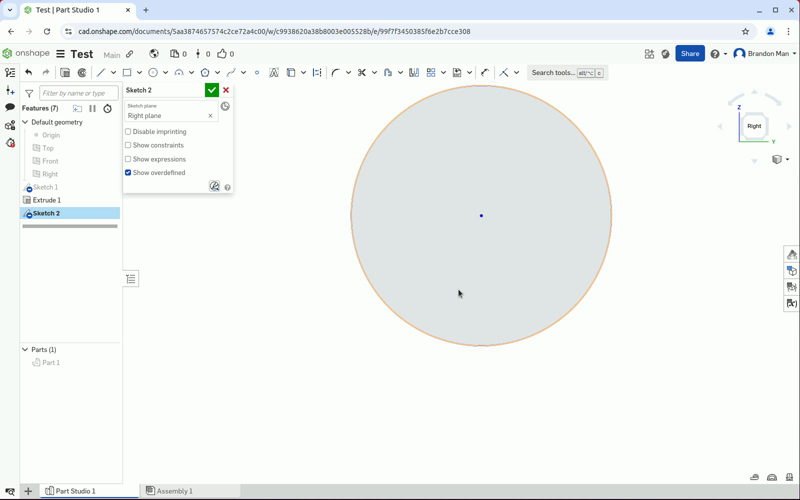
click(458, 289)
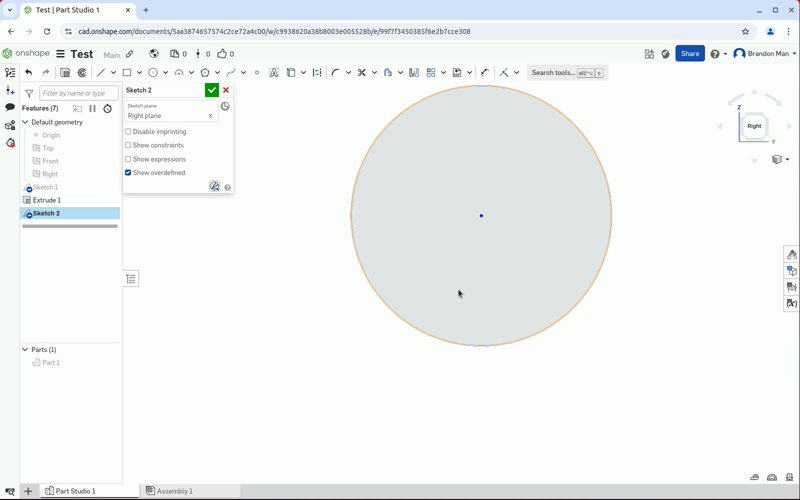
scroll(-6)
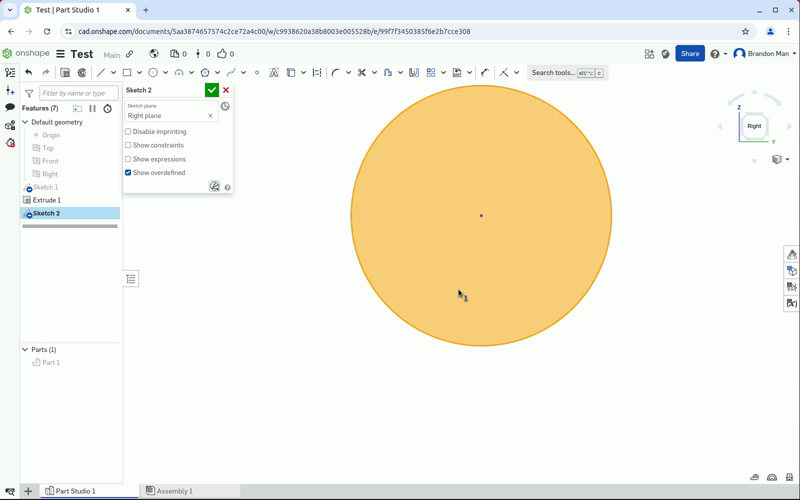
scroll(-6)
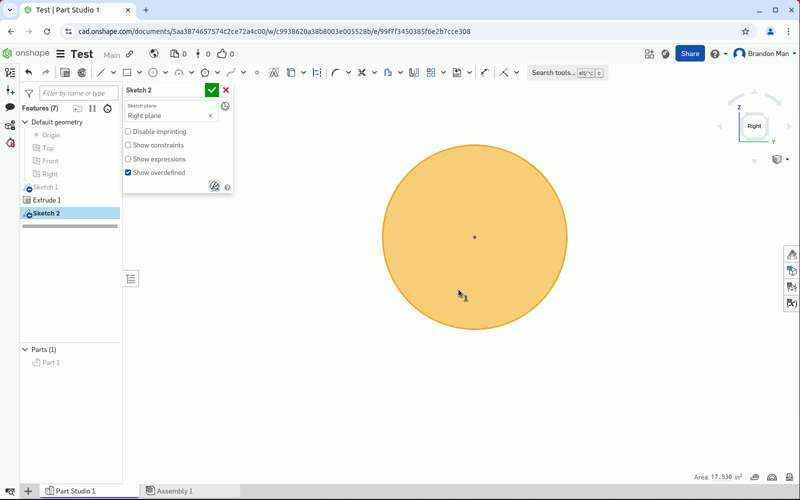
scroll(-6)
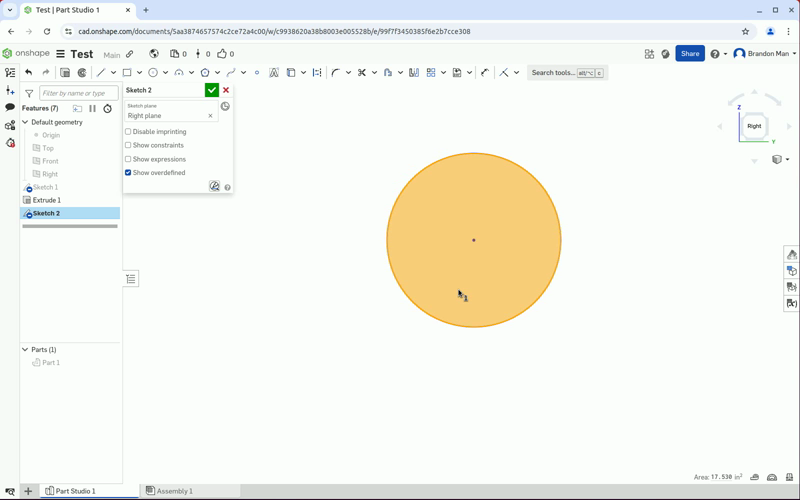
scroll(-6)
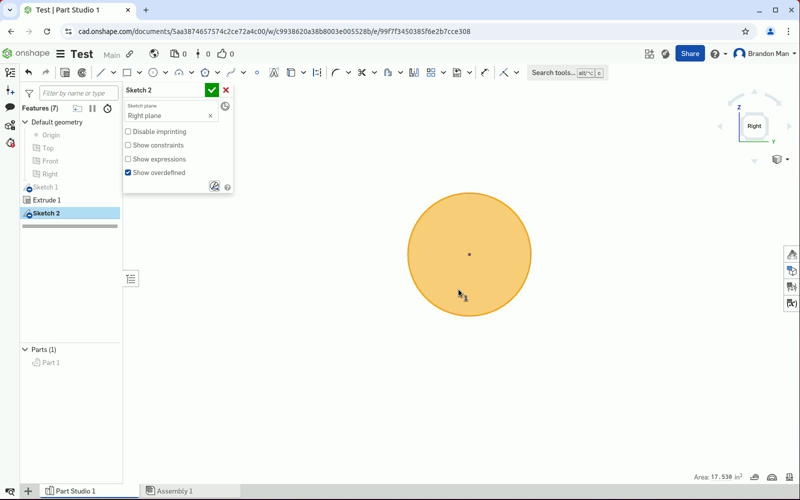
scroll(-6)
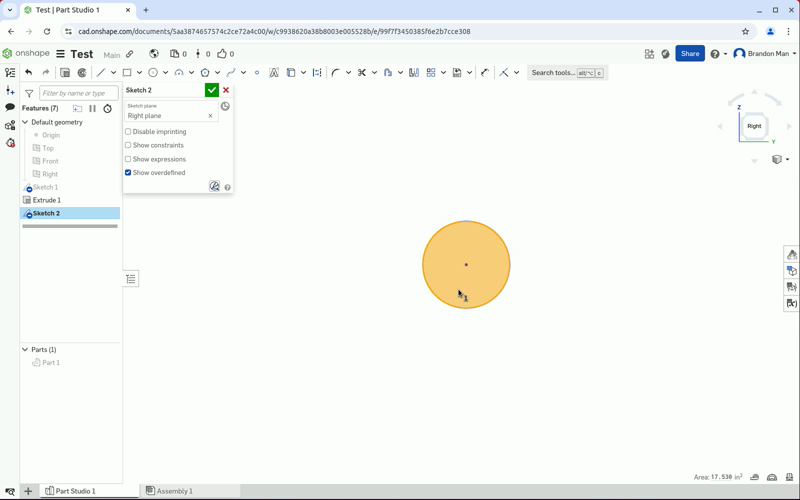
scroll(-6)
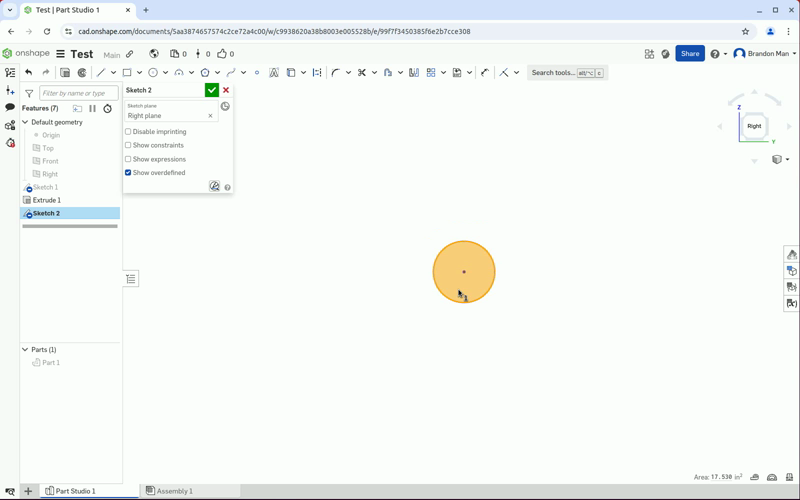
scroll(-6)
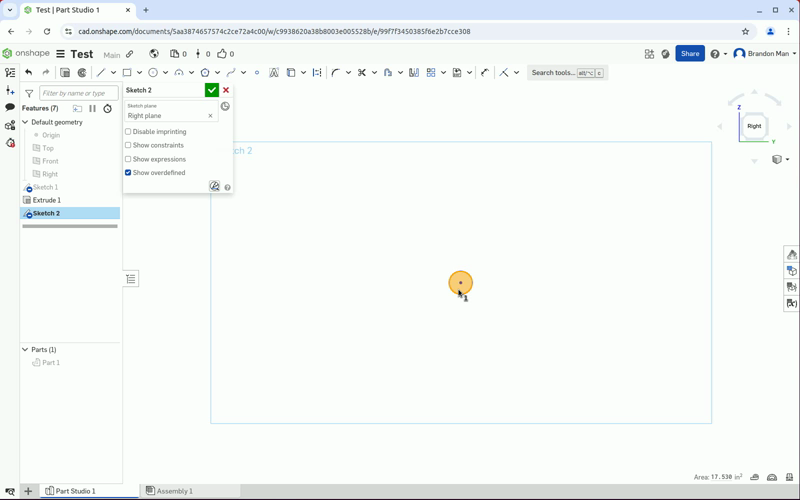
mouse_move(73, 352)
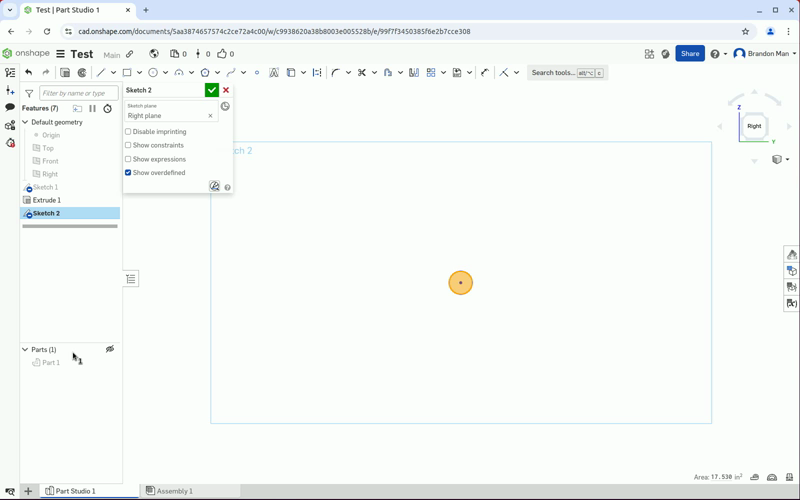
key(shift+y)
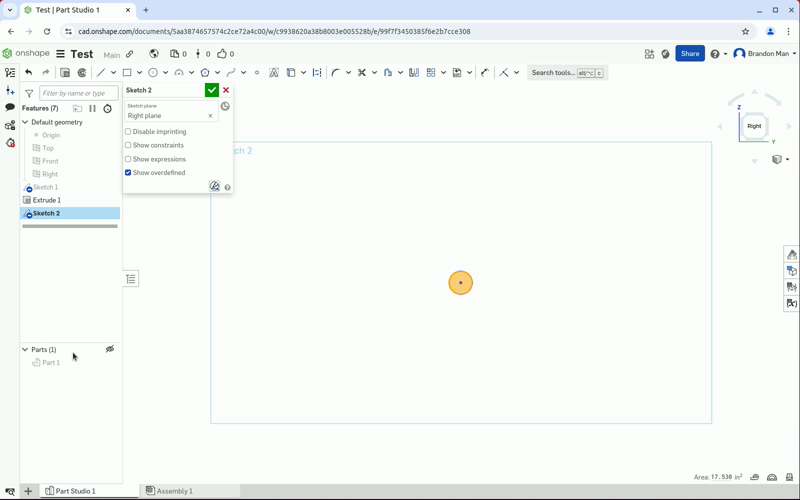
key(shift+e)
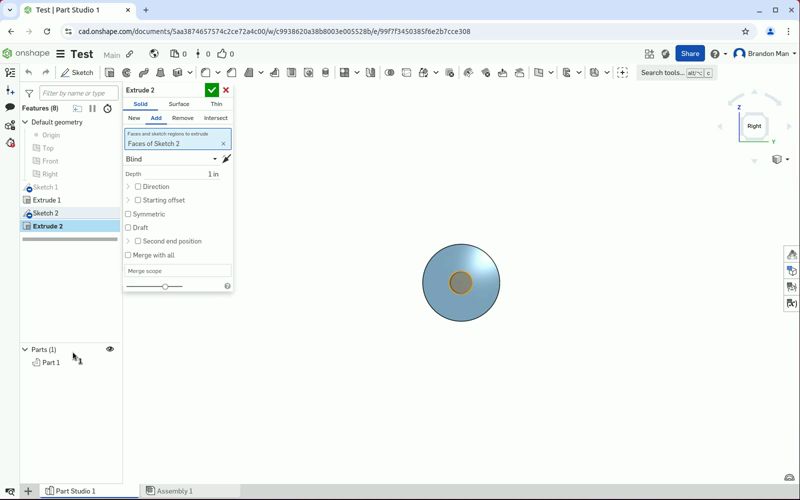
mouse_move(143, 106)
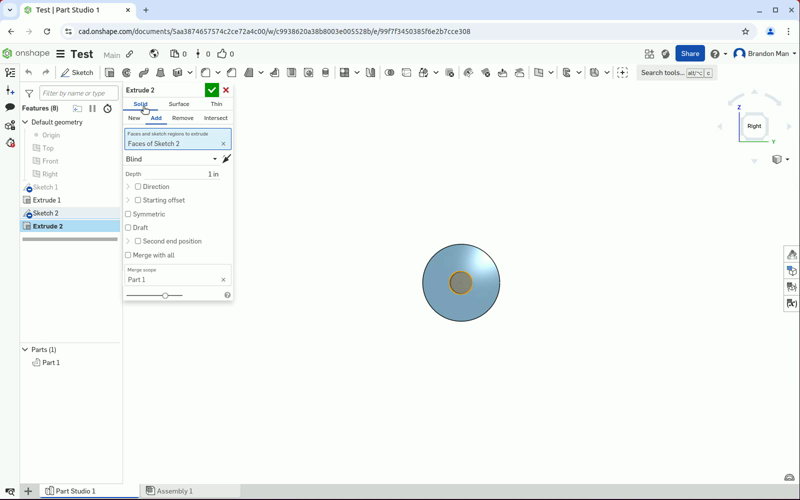
click(143, 106)
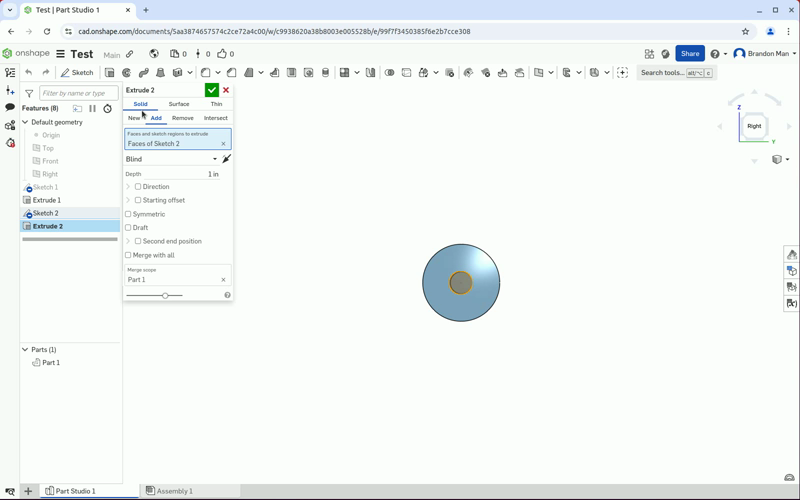
mouse_move(137, 120)
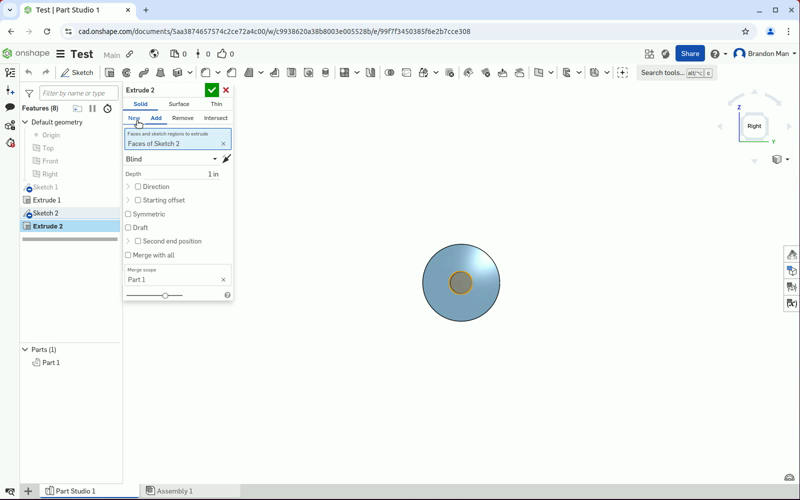
click(137, 120)
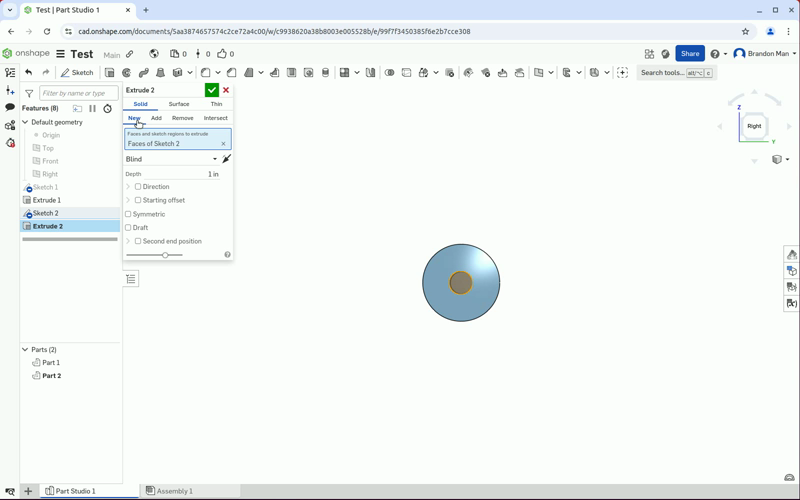
key(tab, 4)
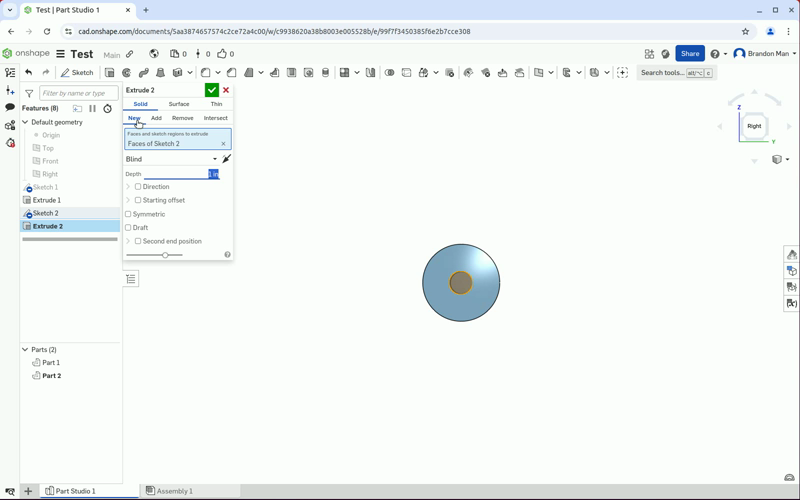
text(23.108)
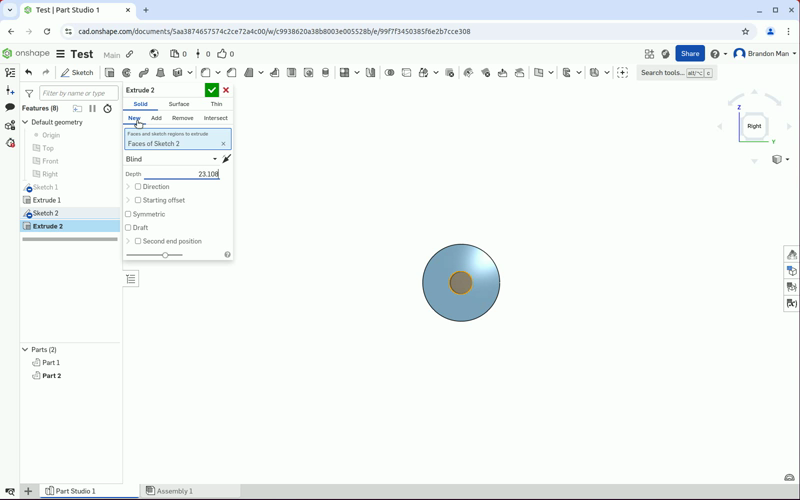
key(enter)
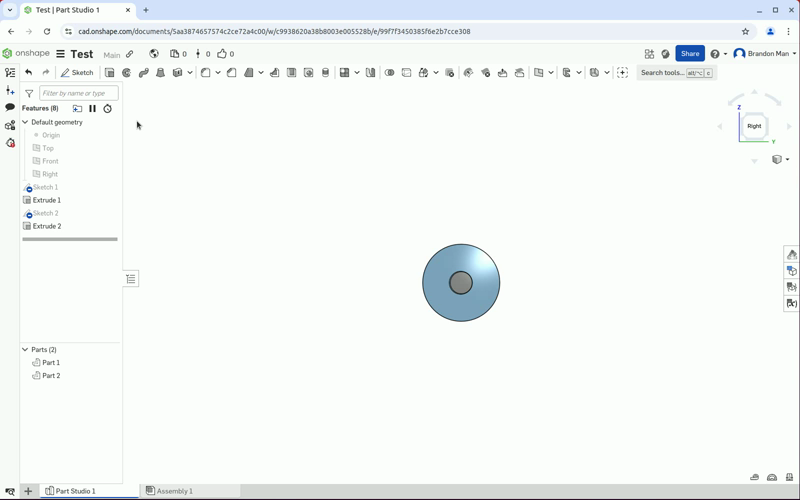
key(shift+h)
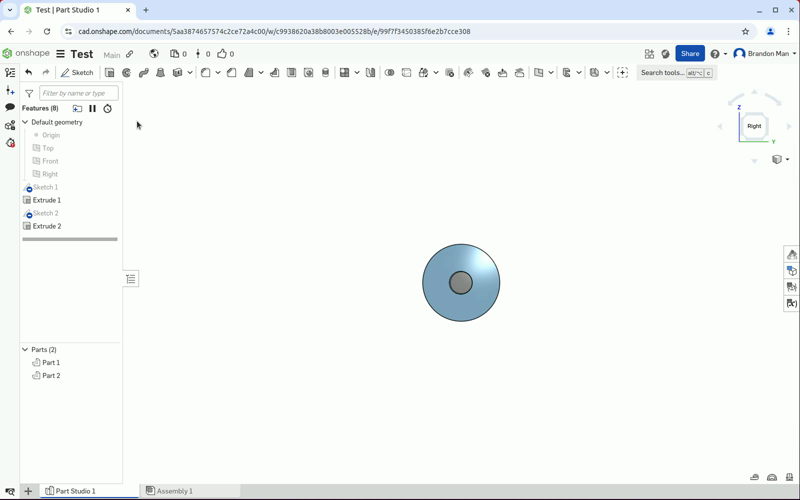
key(shift+h)
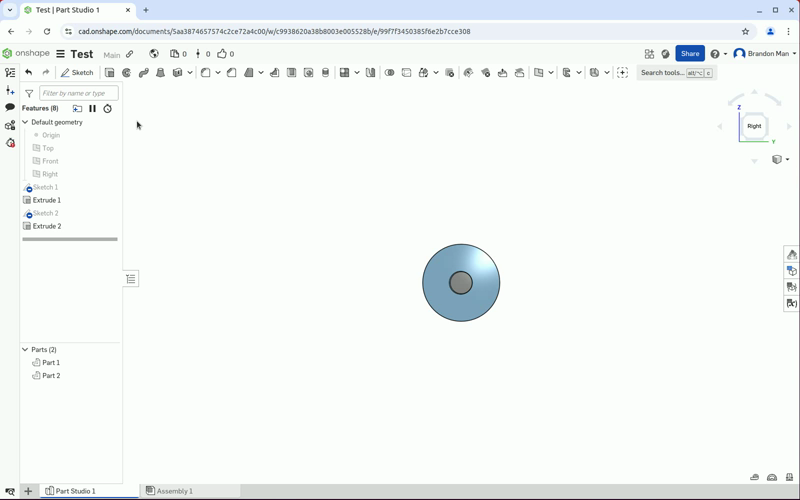
mouse_move(73, 189)
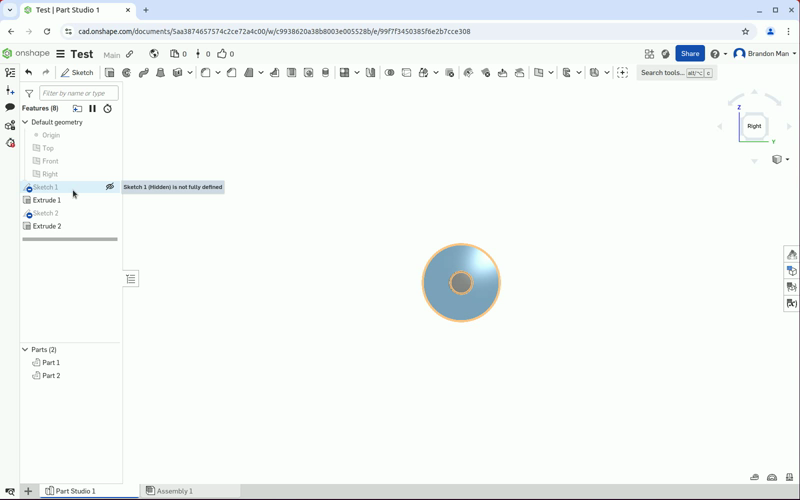
click(73, 189)
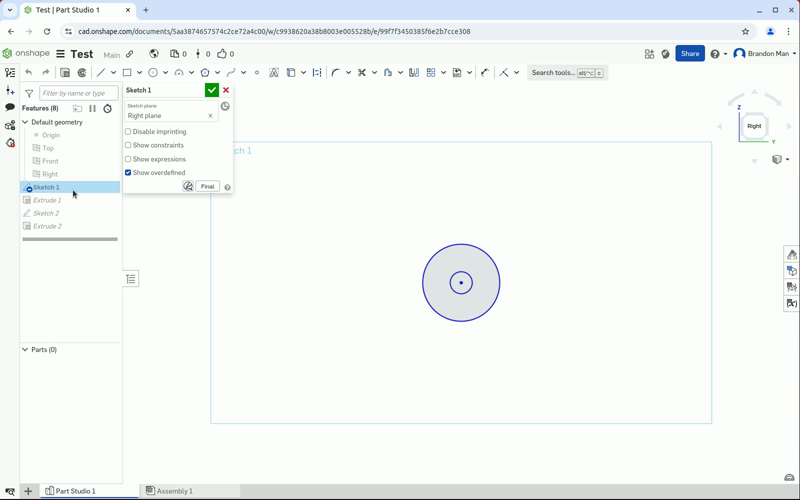
mouse_move(229, 92)
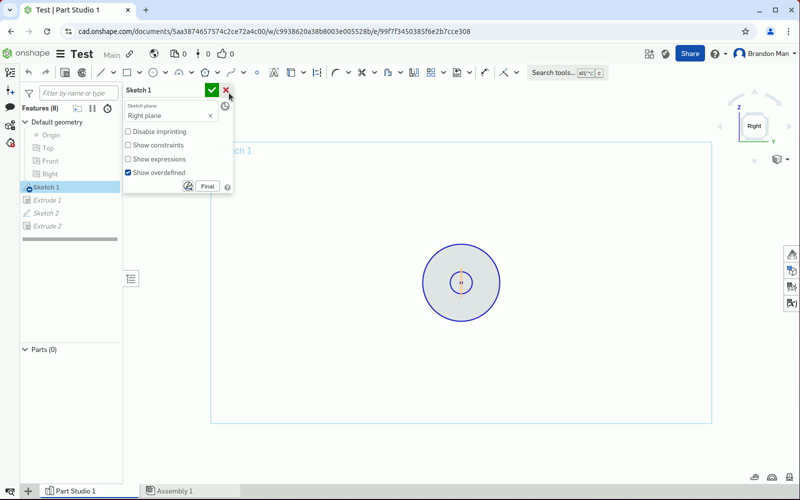
click(229, 92)
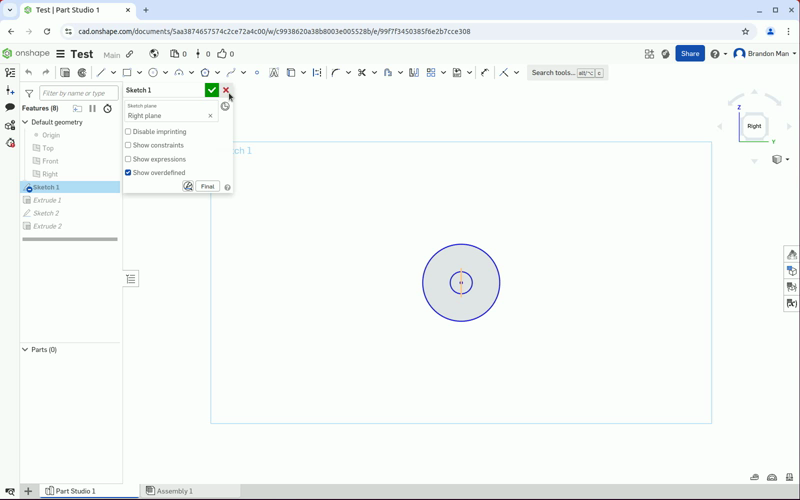
key(shift+s)
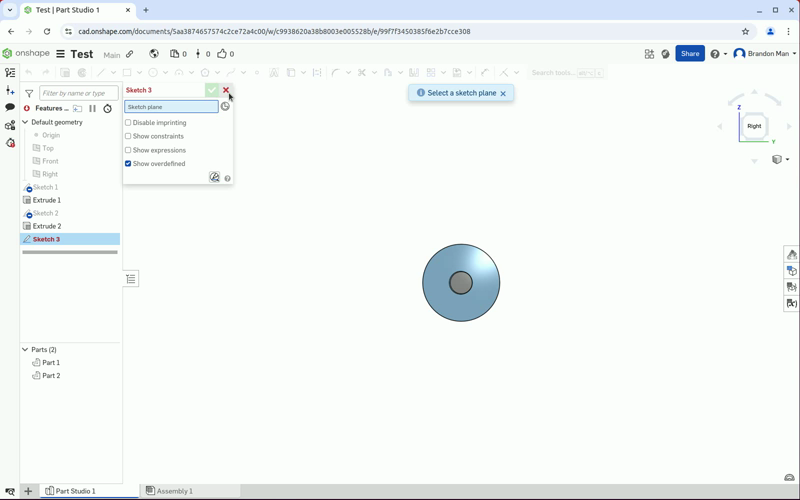
mouse_move(73, 176)
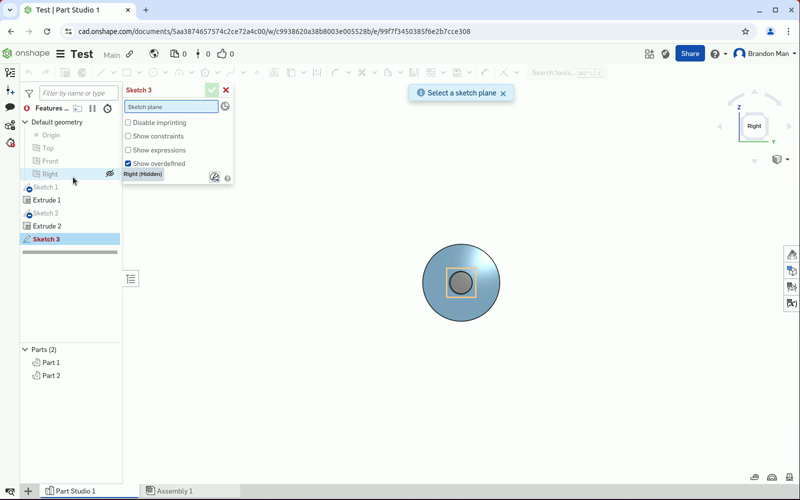
click(73, 176)
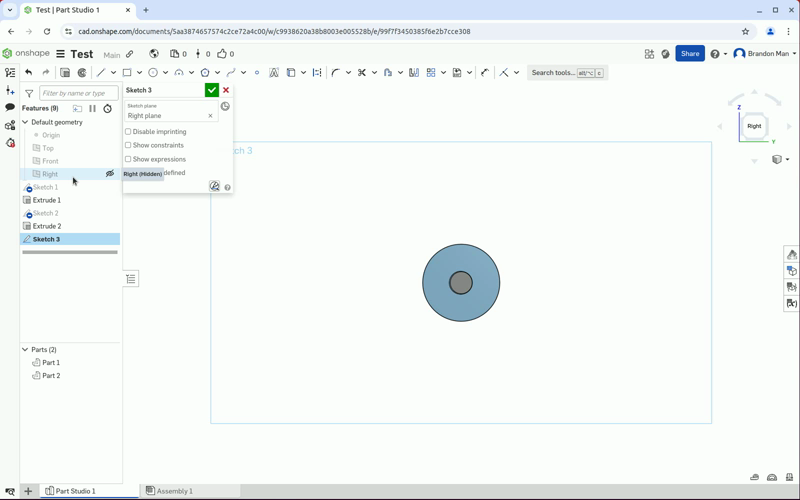
mouse_move(73, 352)
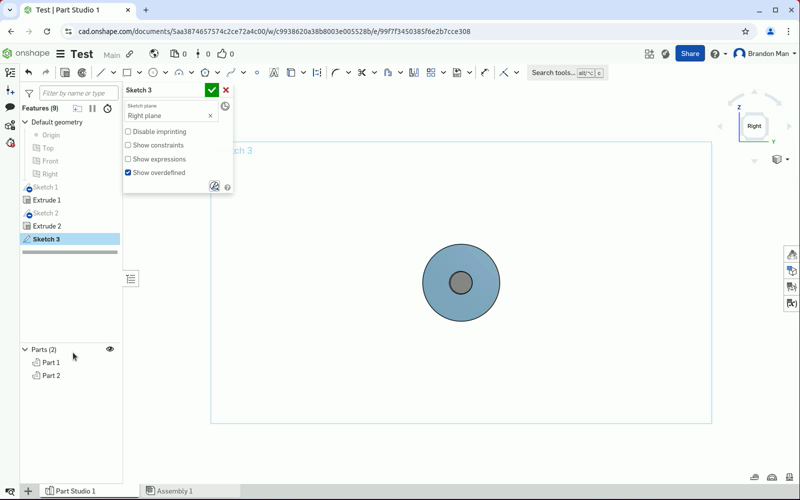
key(y)
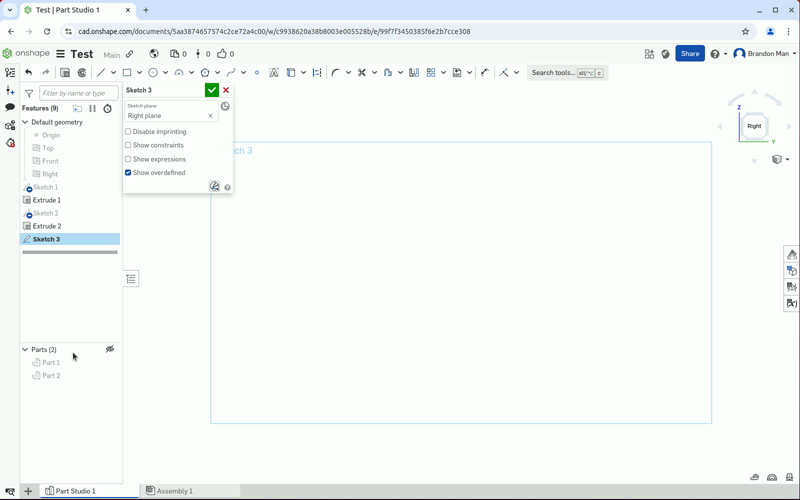
key(c)
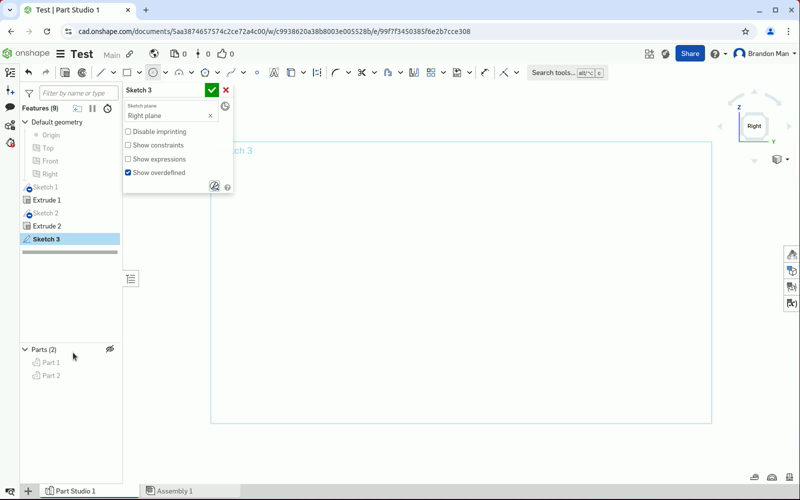
key_down(shift)
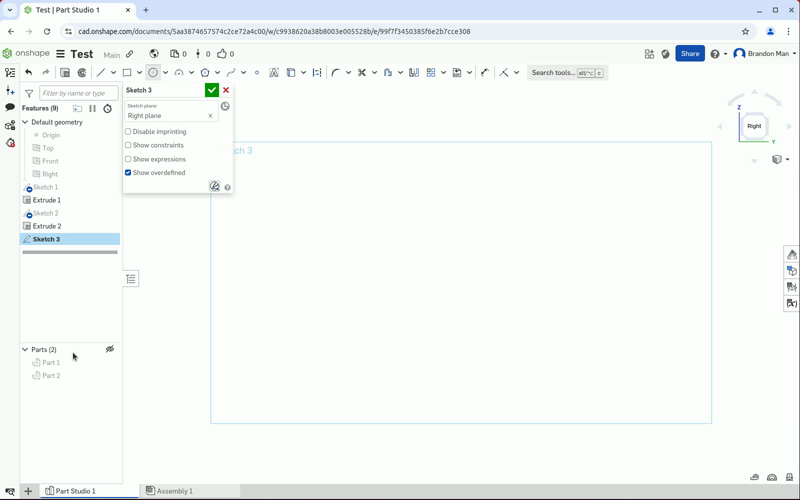
mouse_move(460, 282)
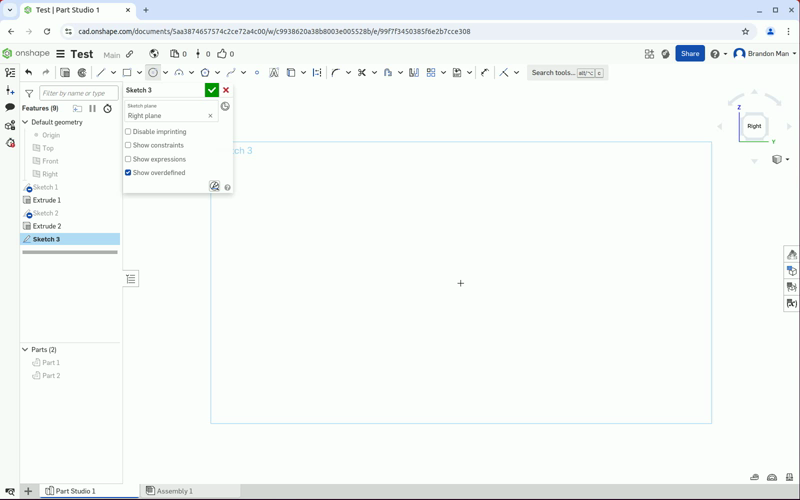
click(460, 282)
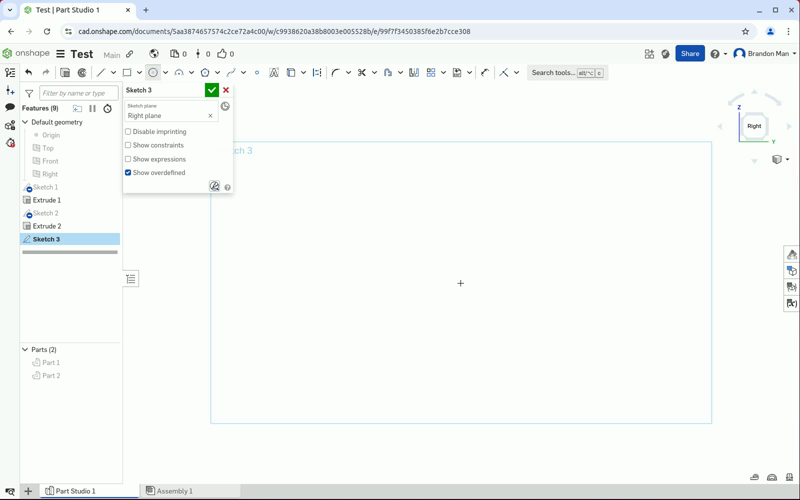
key_up(shift)
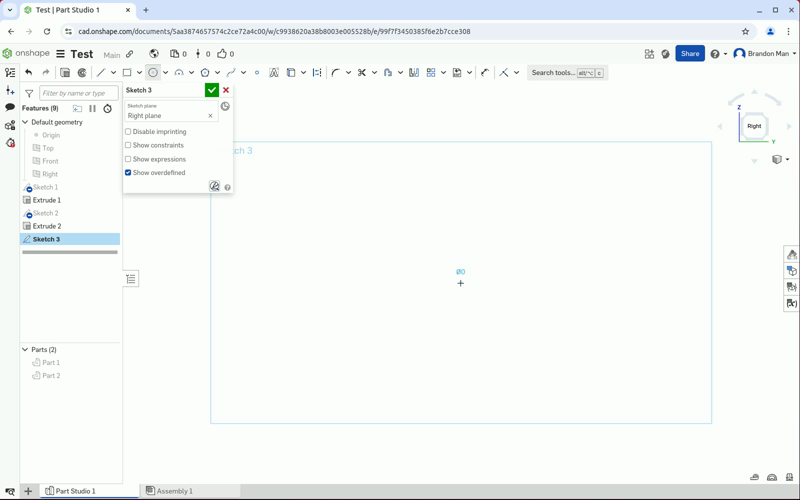
mouse_move(472, 282)
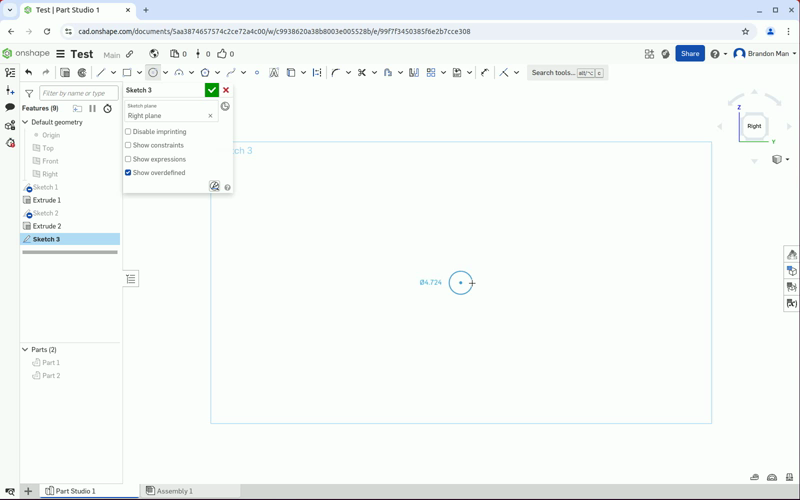
click(472, 282)
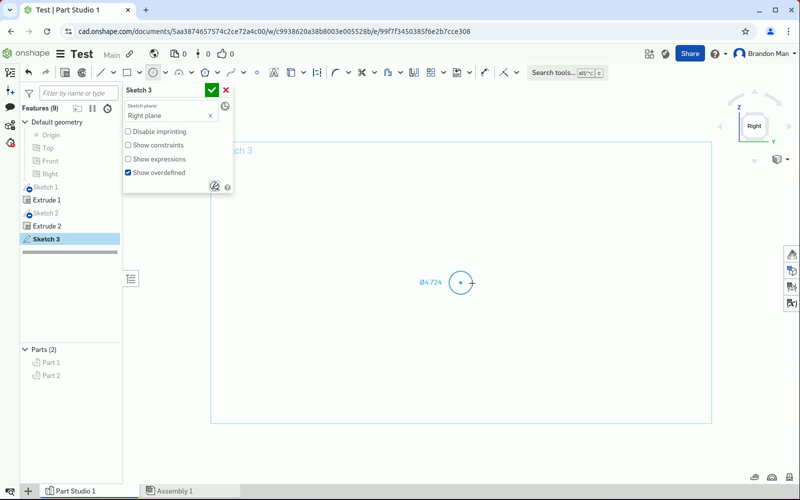
key(esc)
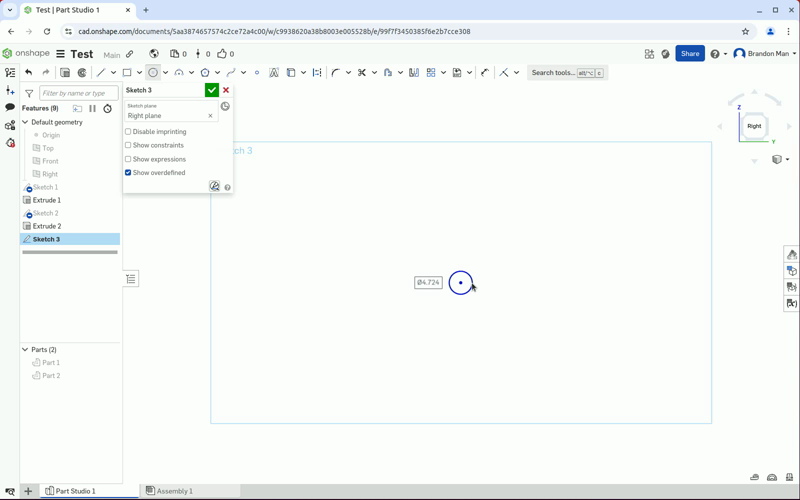
mouse_move(454, 274)
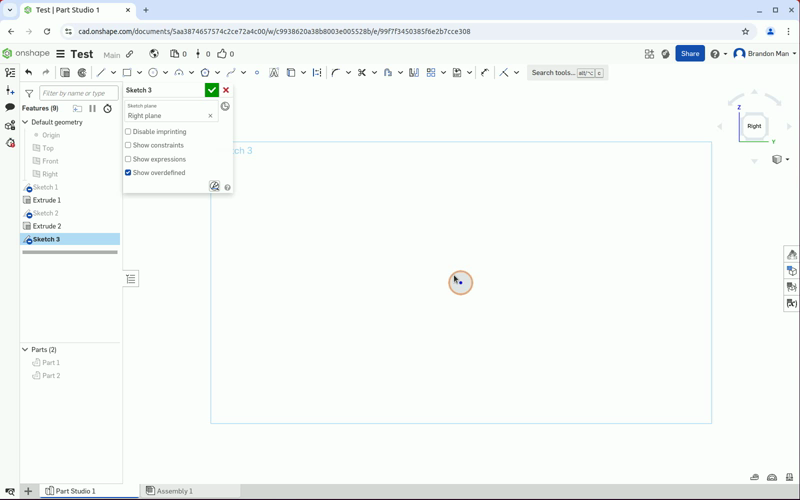
scroll(6)
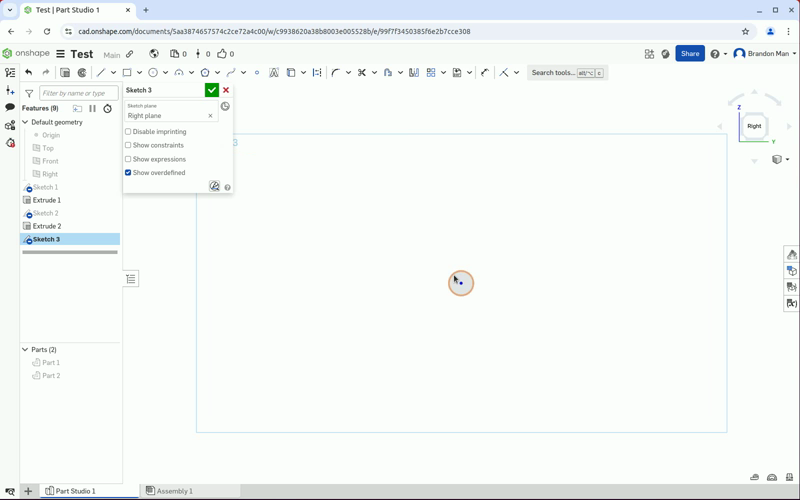
scroll(6)
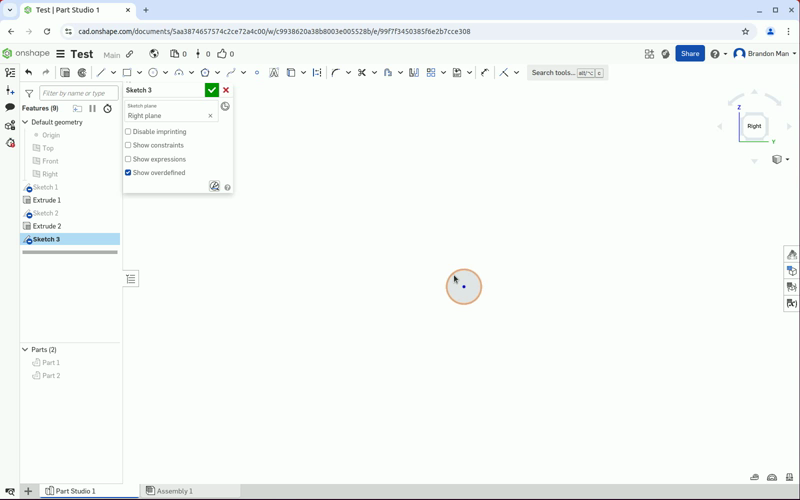
scroll(6)
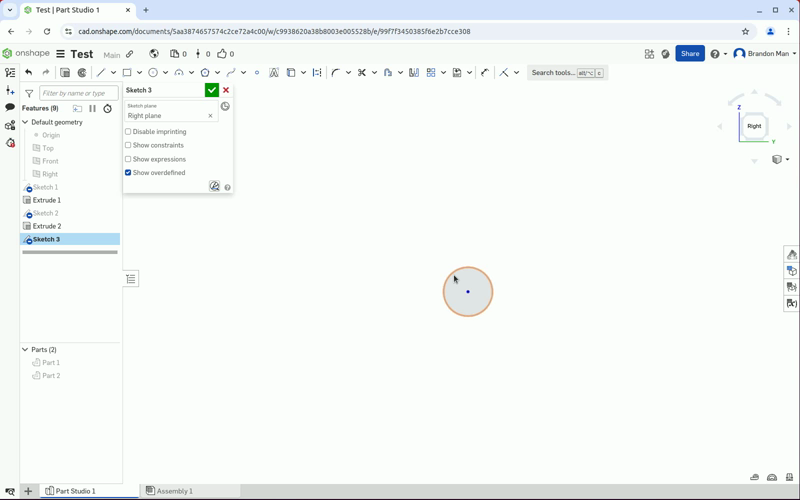
scroll(6)
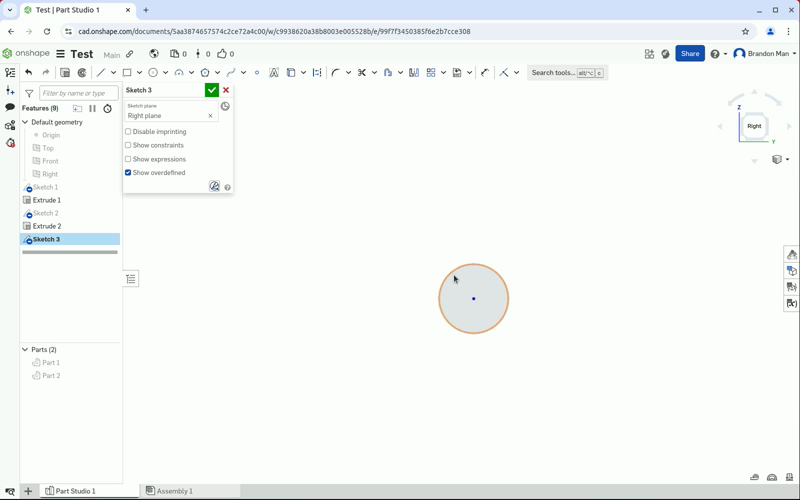
scroll(6)
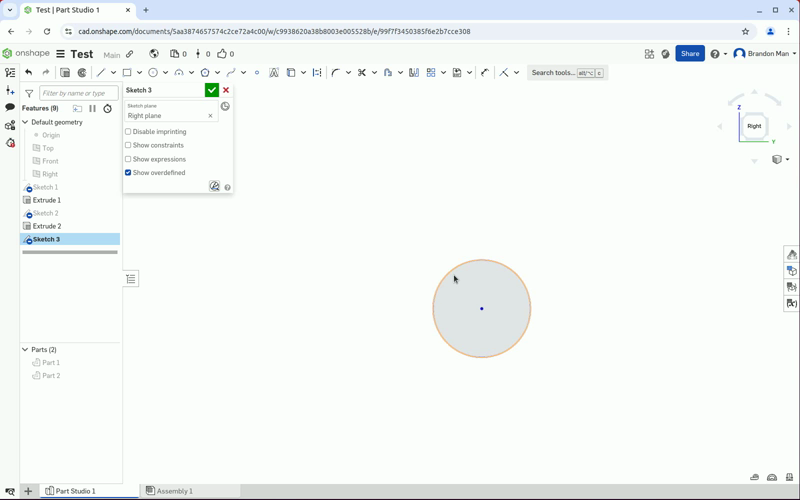
scroll(6)
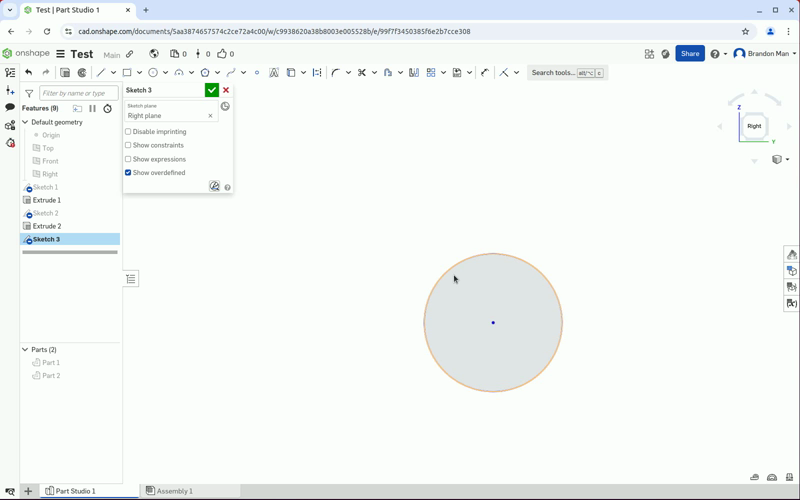
scroll(6)
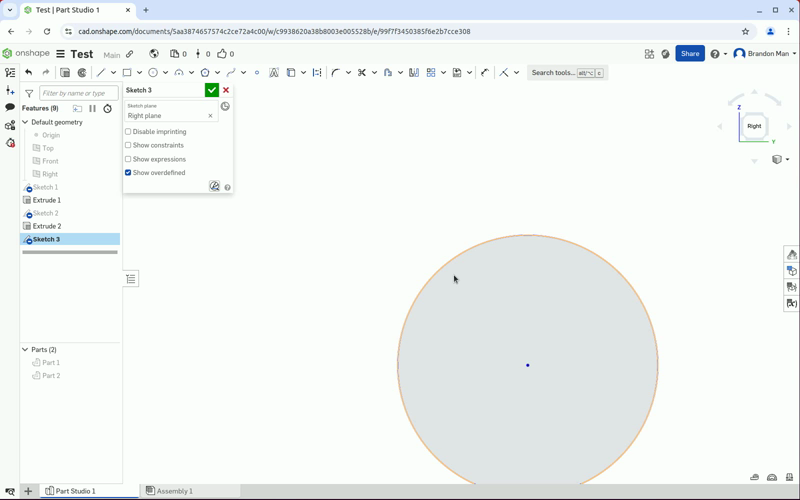
click(454, 274)
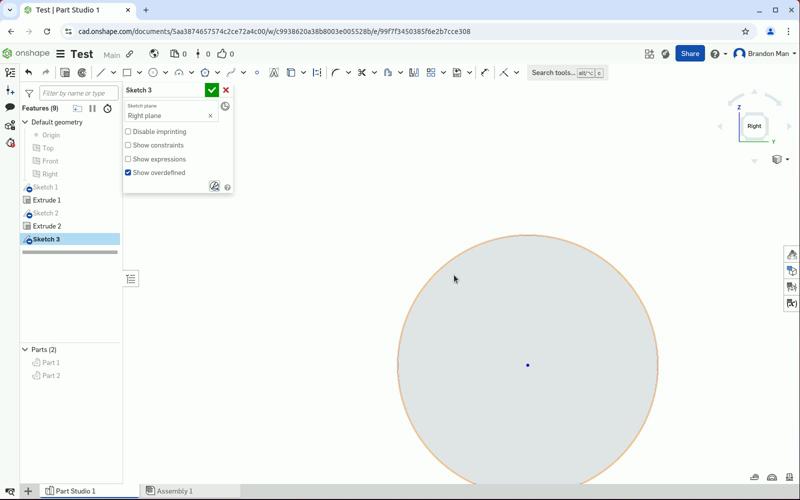
scroll(-6)
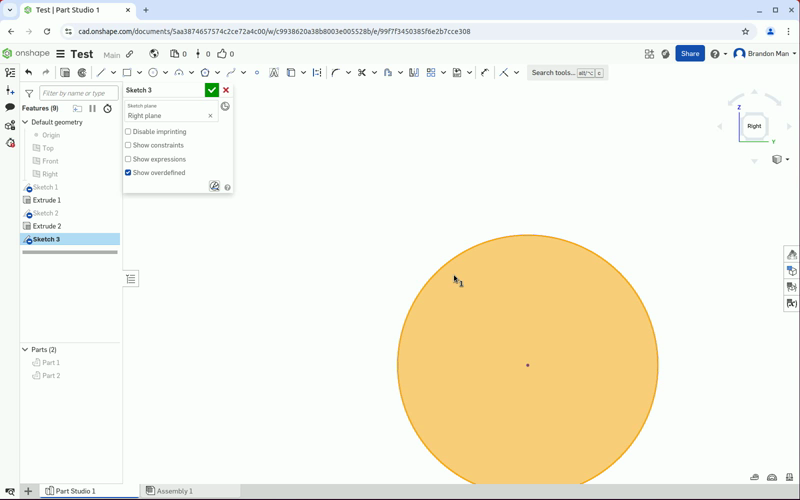
scroll(-6)
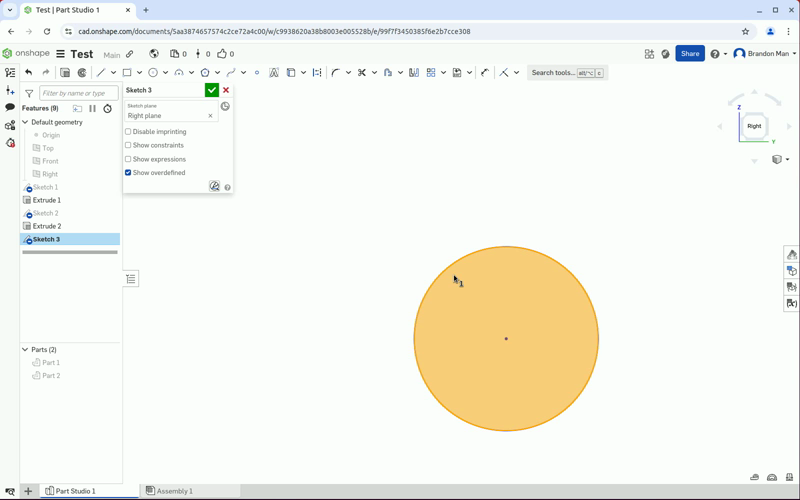
scroll(-6)
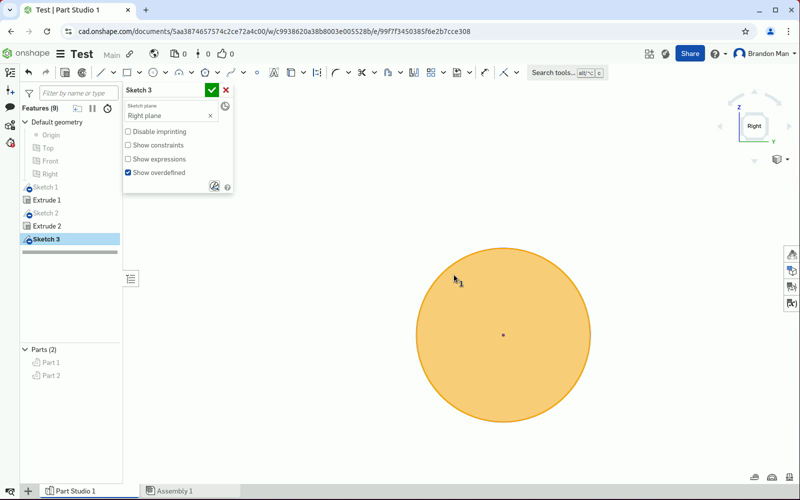
scroll(-6)
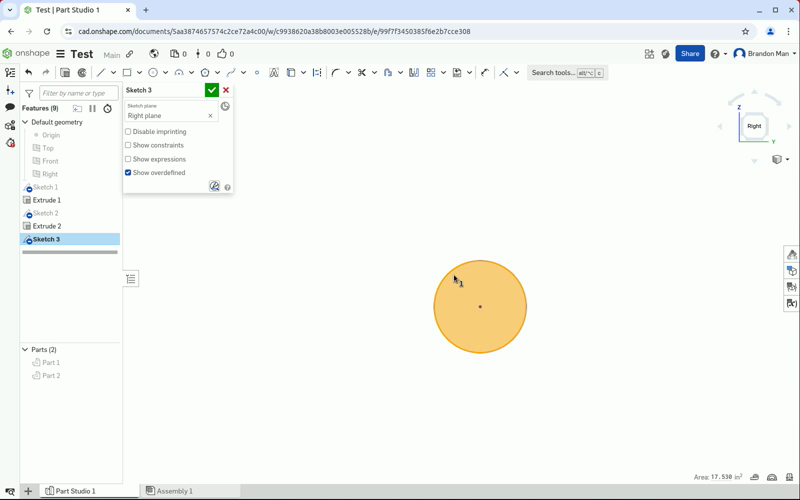
scroll(-6)
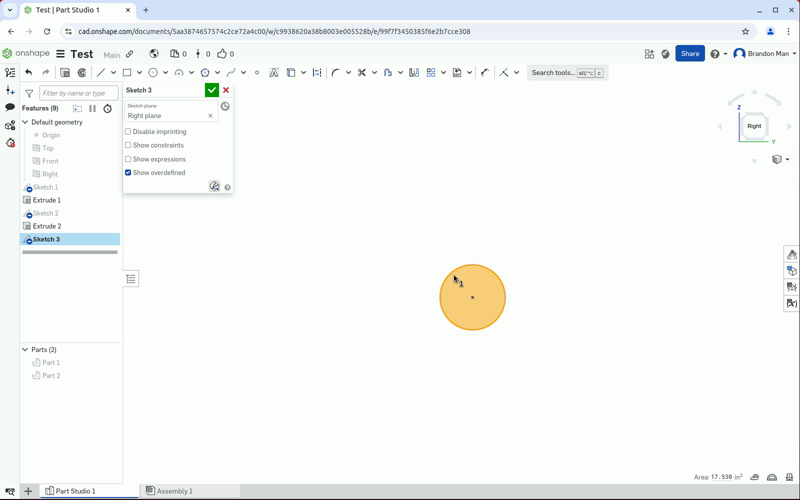
scroll(-6)
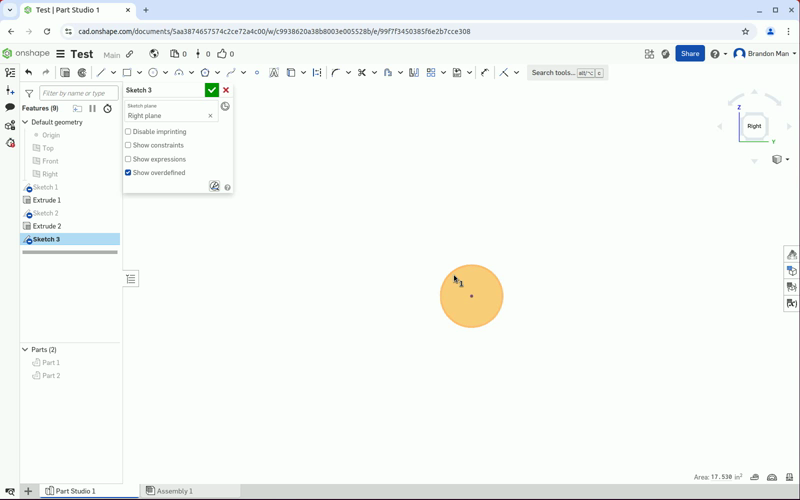
scroll(-6)
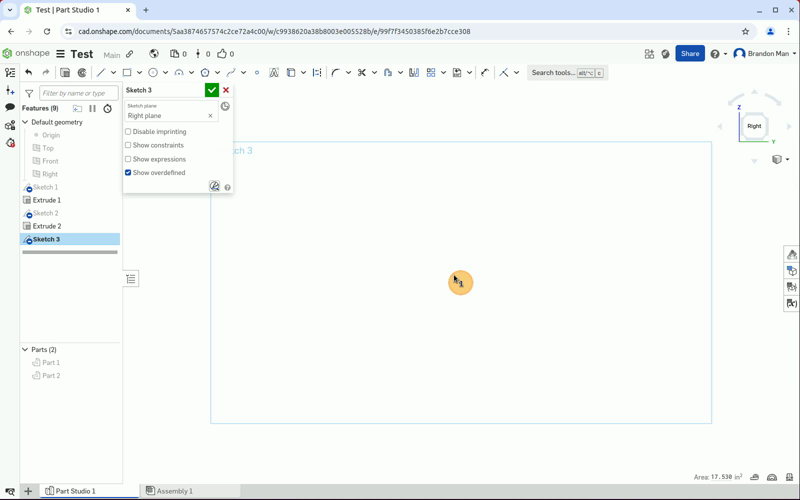
mouse_move(73, 352)
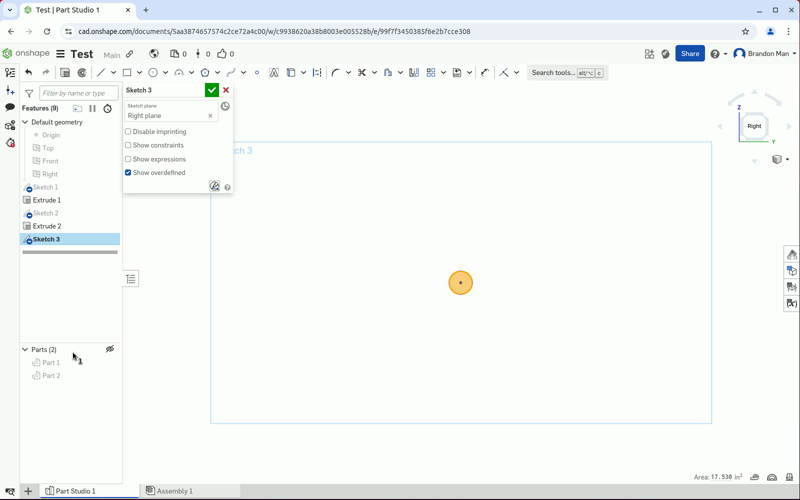
key(shift+y)
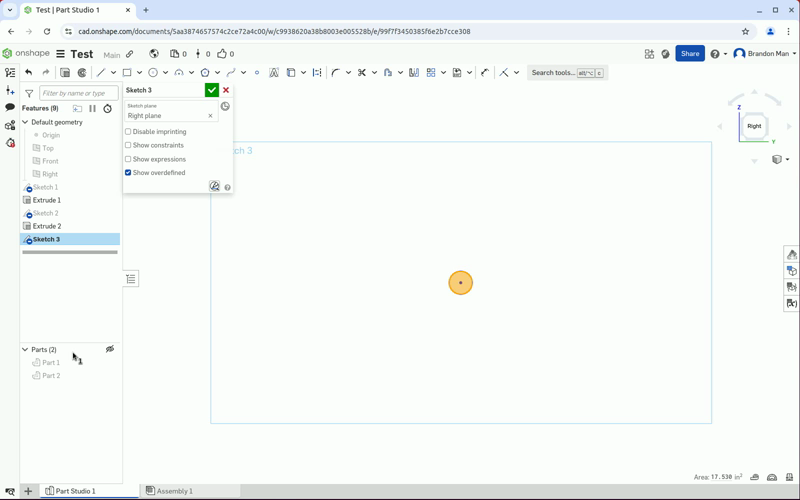
key(shift+e)
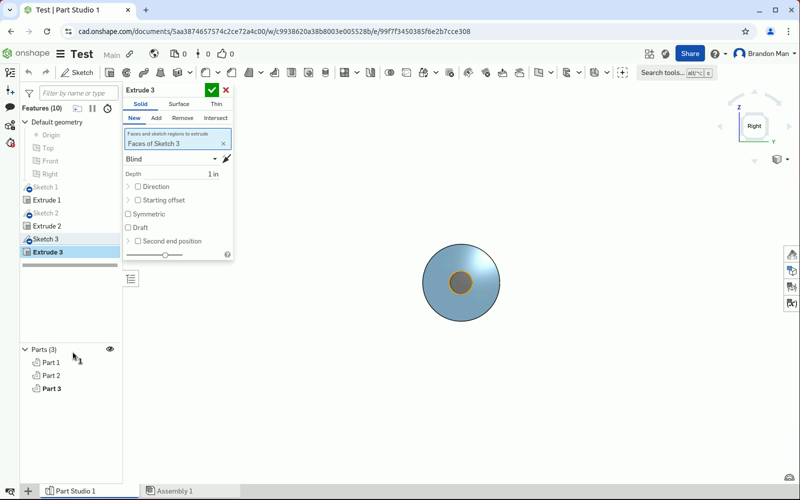
mouse_move(143, 106)
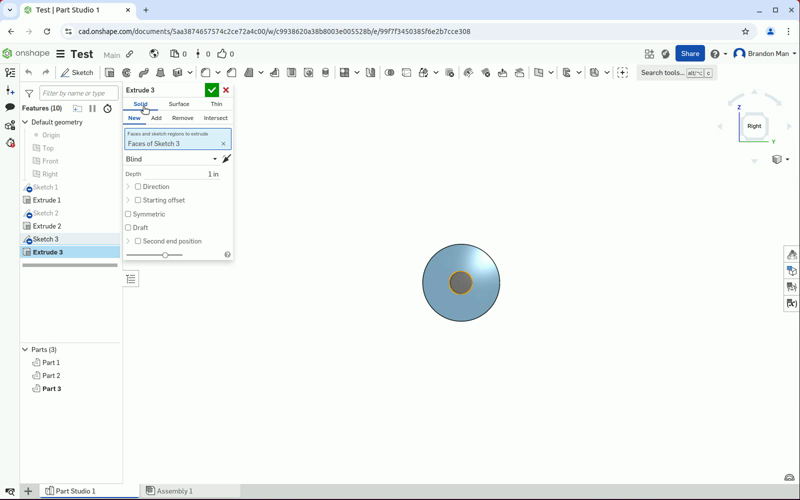
click(143, 106)
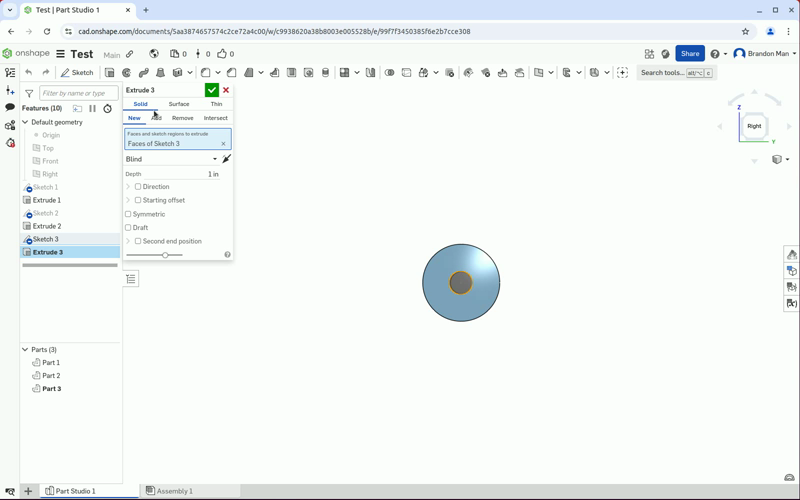
mouse_move(186, 120)
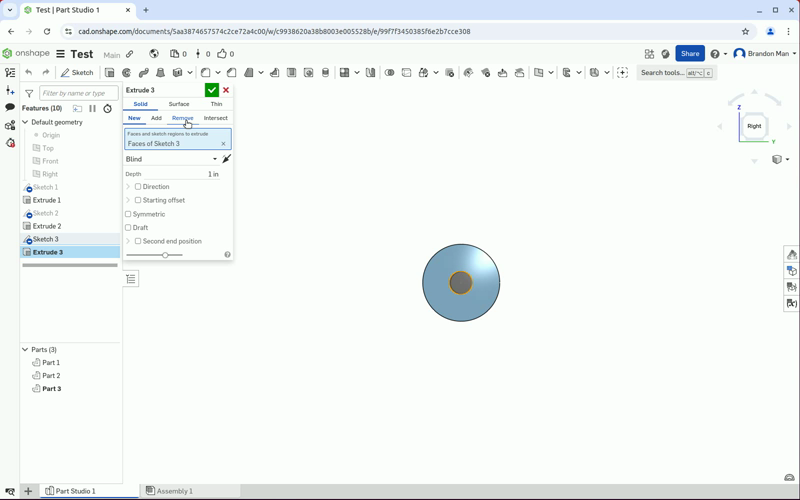
click(186, 120)
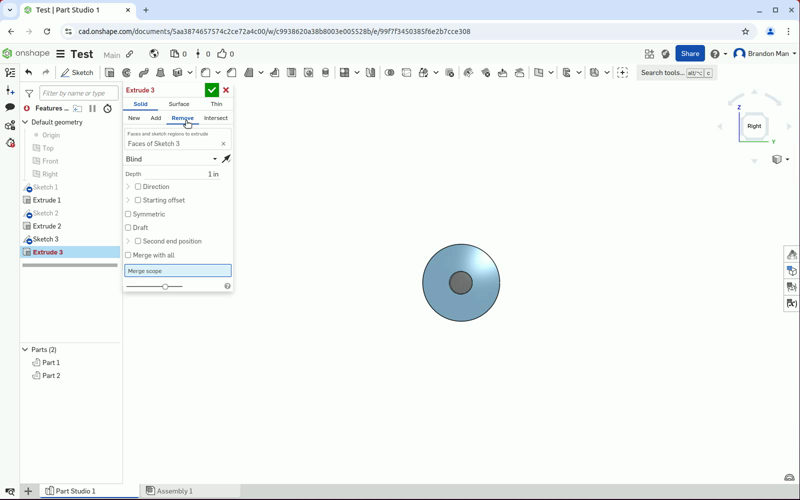
key(tab, 4)
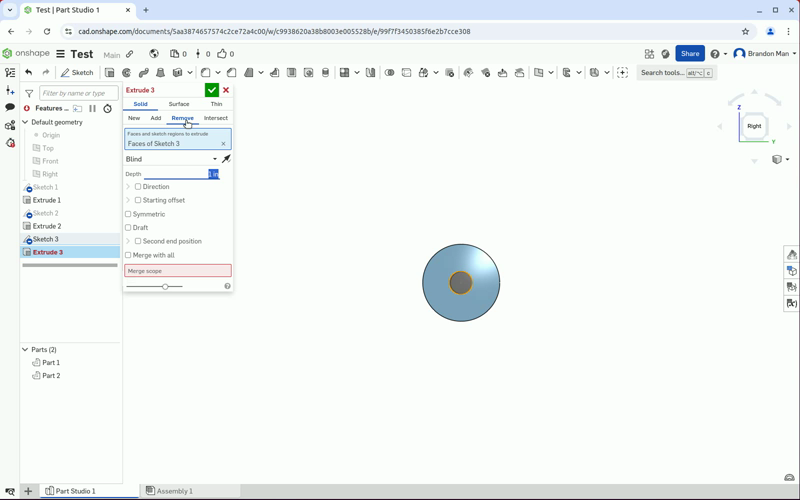
text(-15.405)
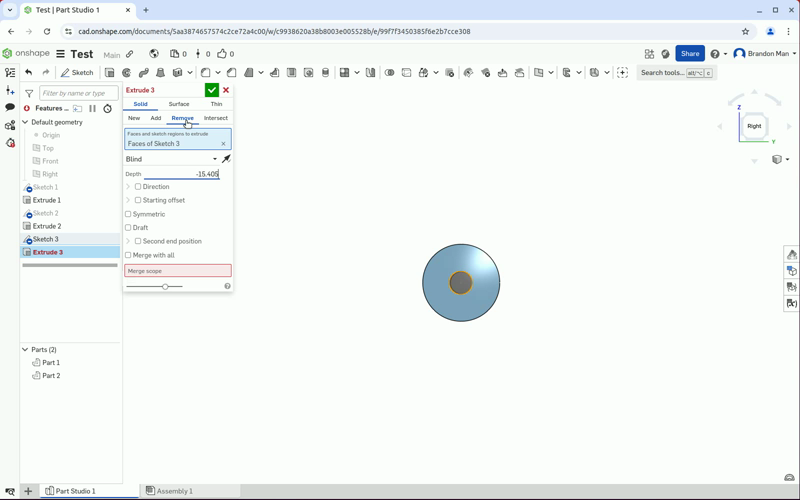
key(tab, 6)
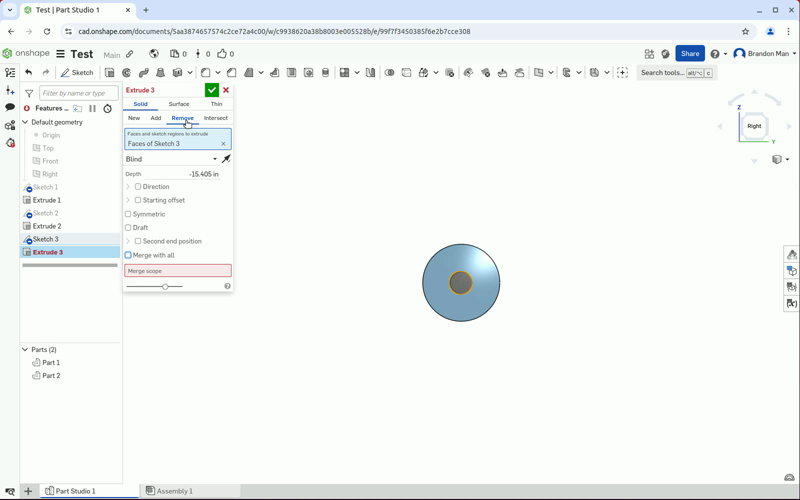
key(space)
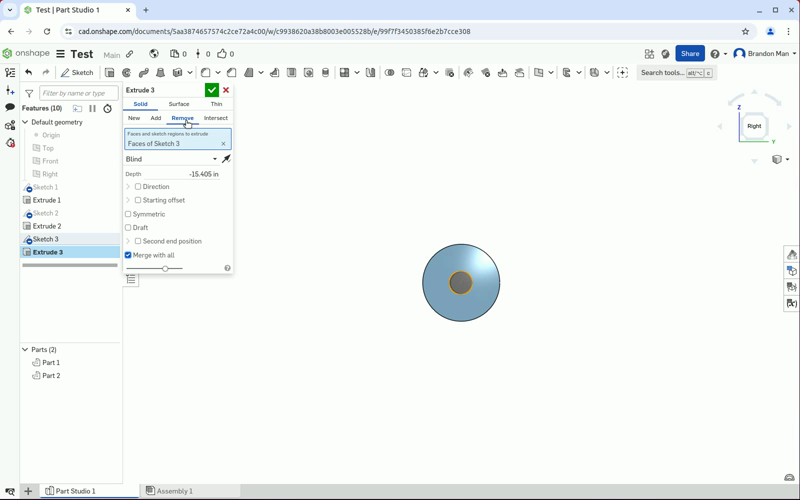
key(enter)
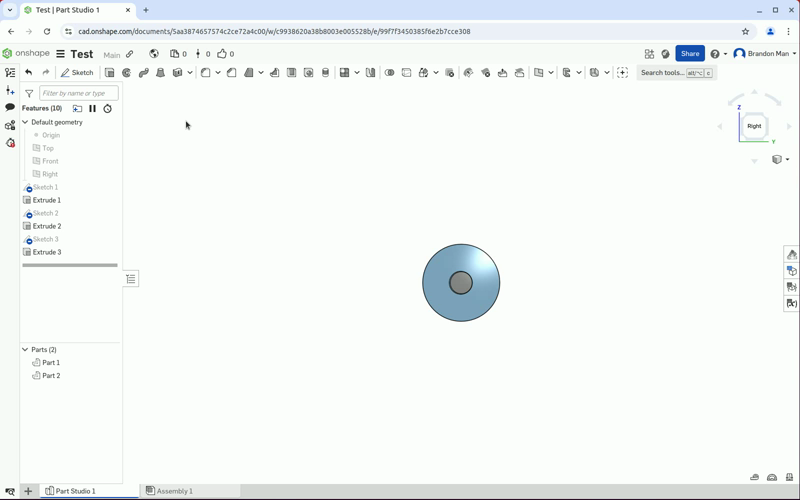
key(shift+h)
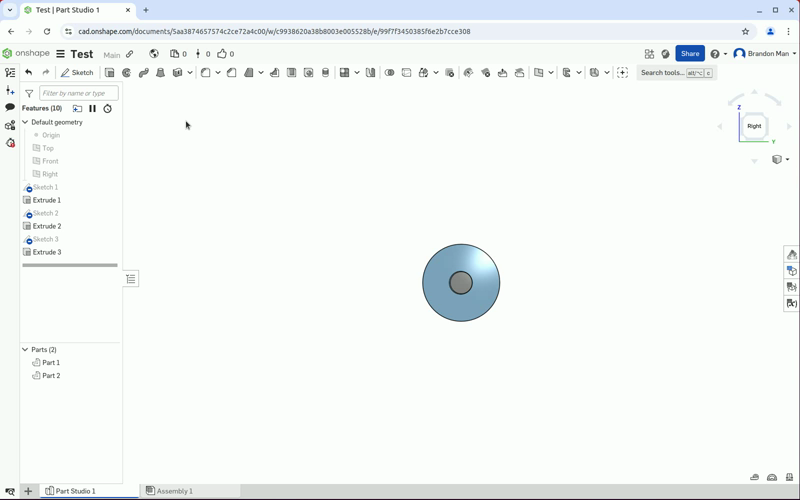
key(shift+h)
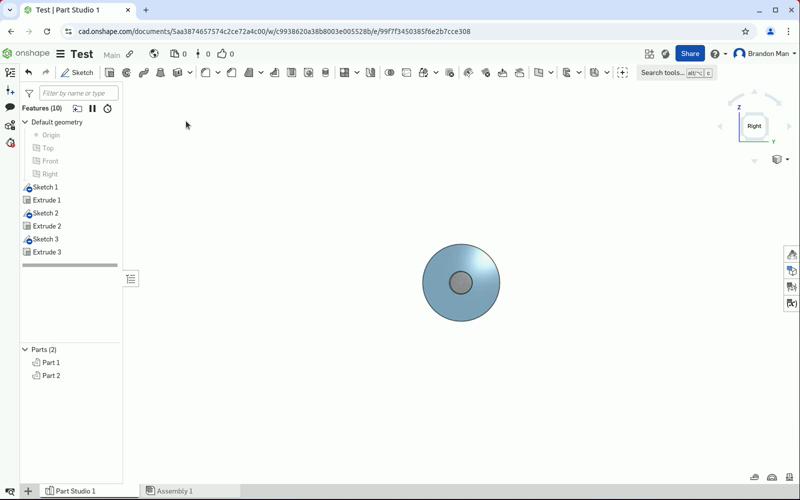
key(shift+7)
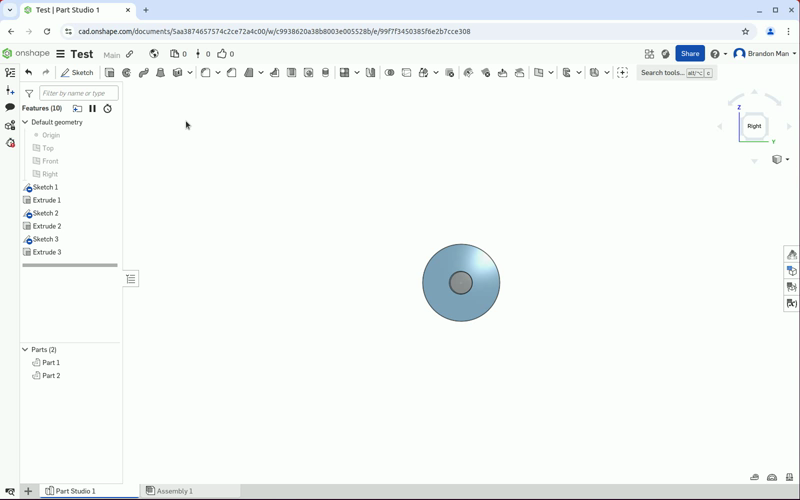
key(right, 2)
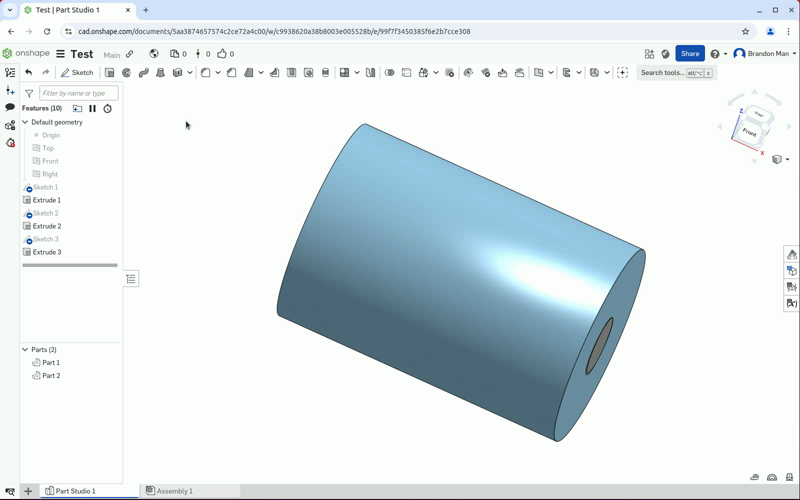
key(down, 2)
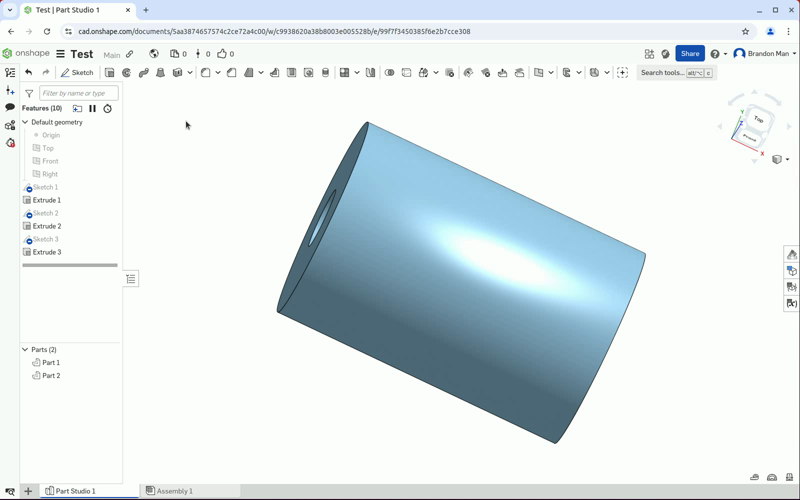
key(up, 2)
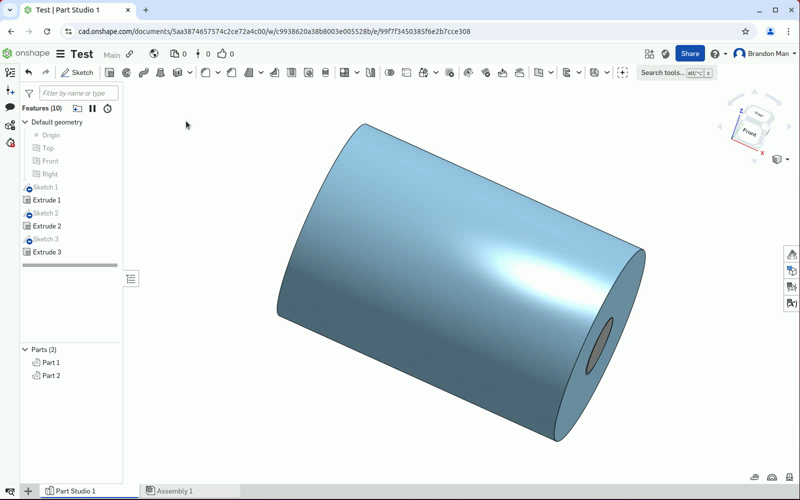
key(left, 2)
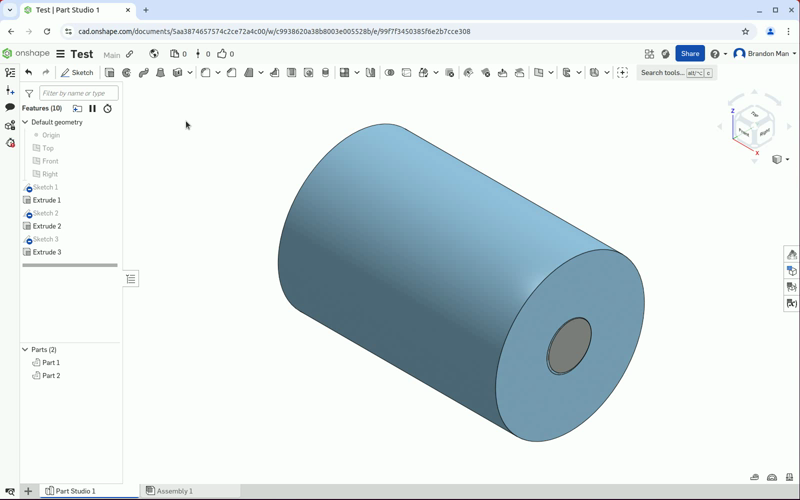
mouse_move(73, 189)
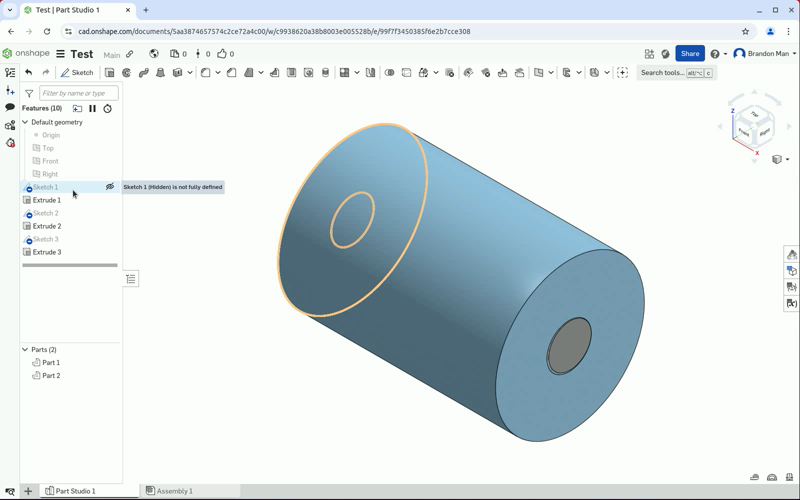
click(73, 189)